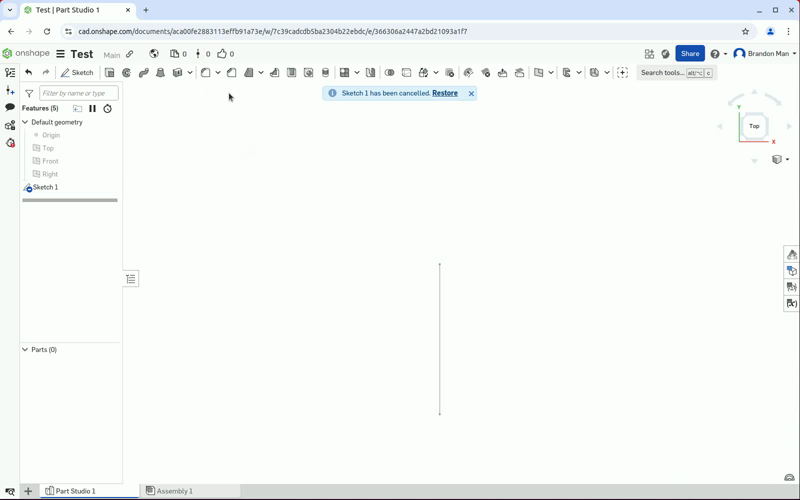
key(shift+h)
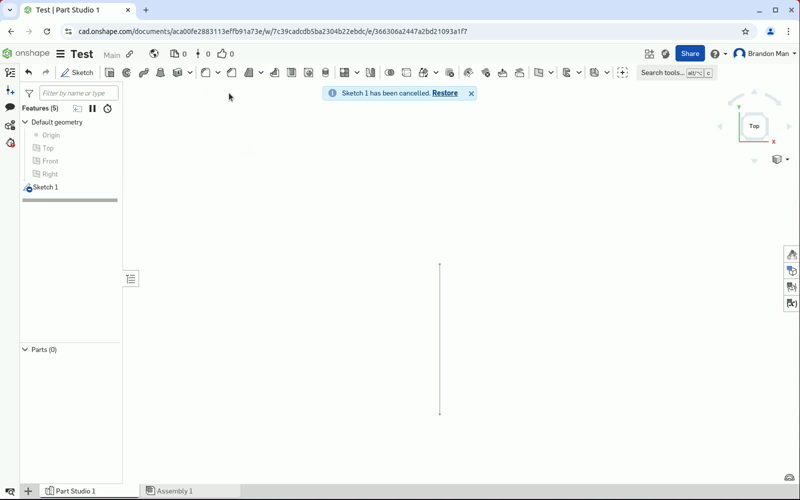
key(shift+s)
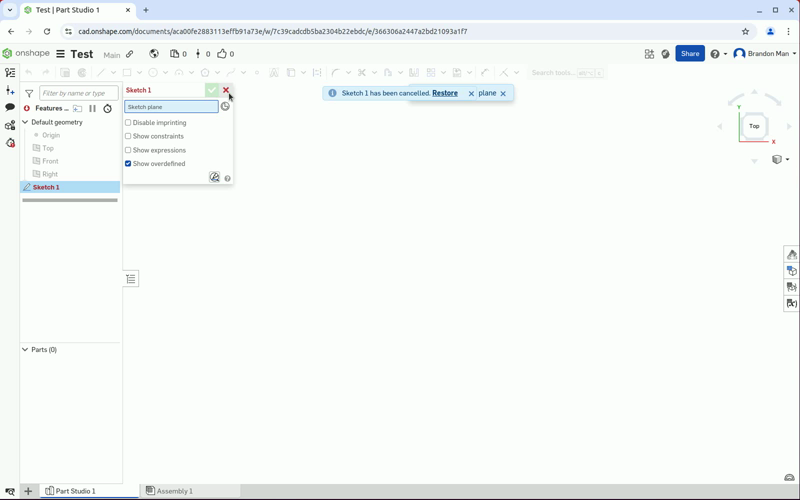
mouse_move(73, 150)
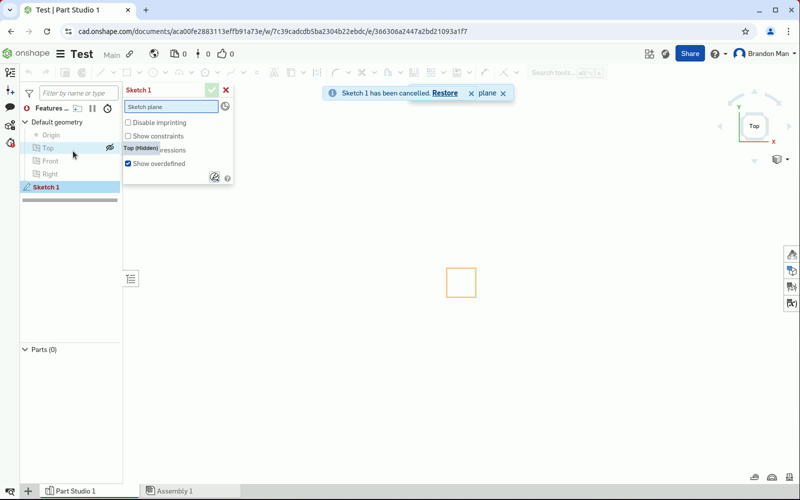
click(73, 150)
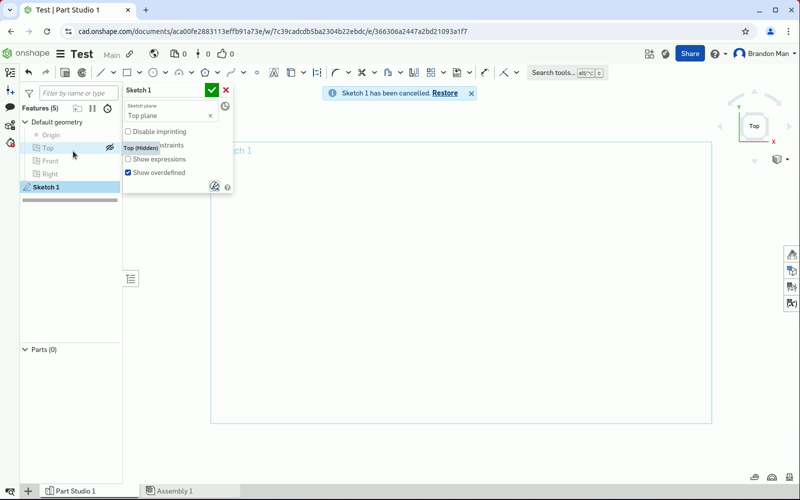
mouse_move(73, 352)
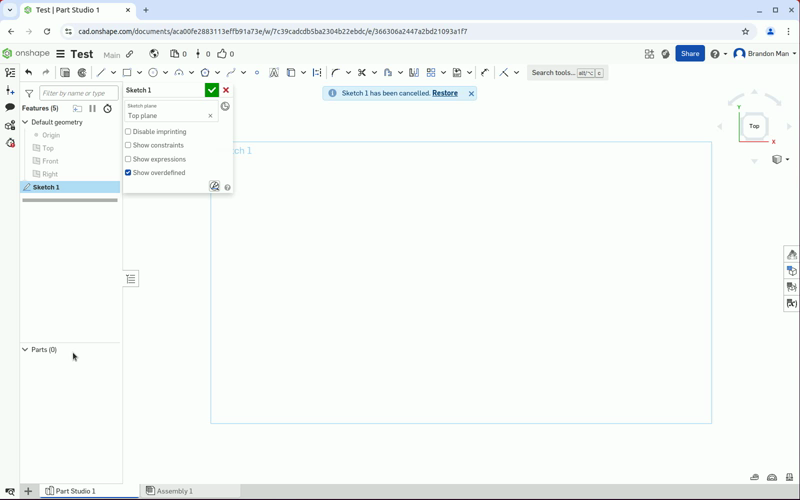
key(y)
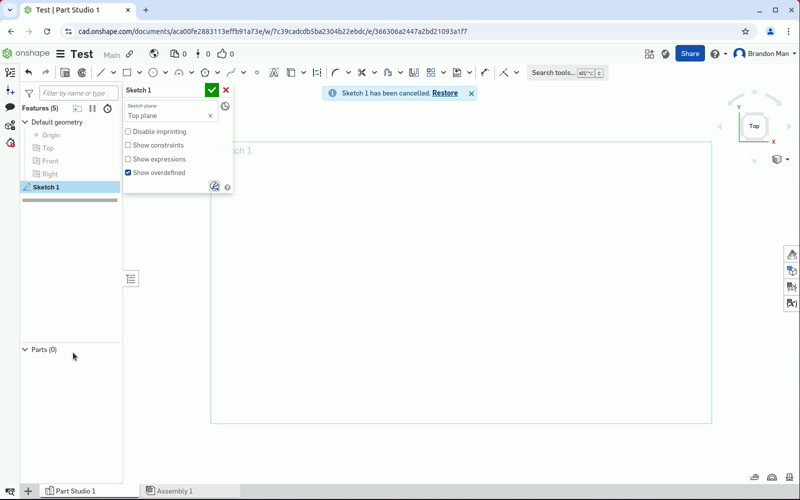
key(l)
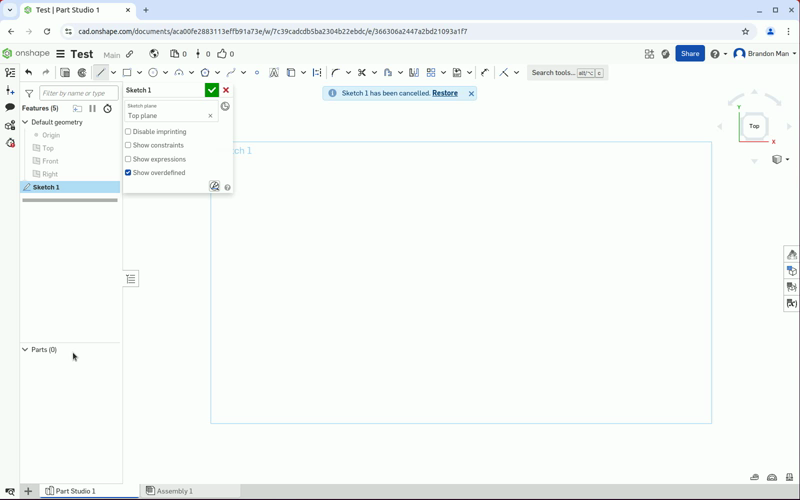
key_down(shift)
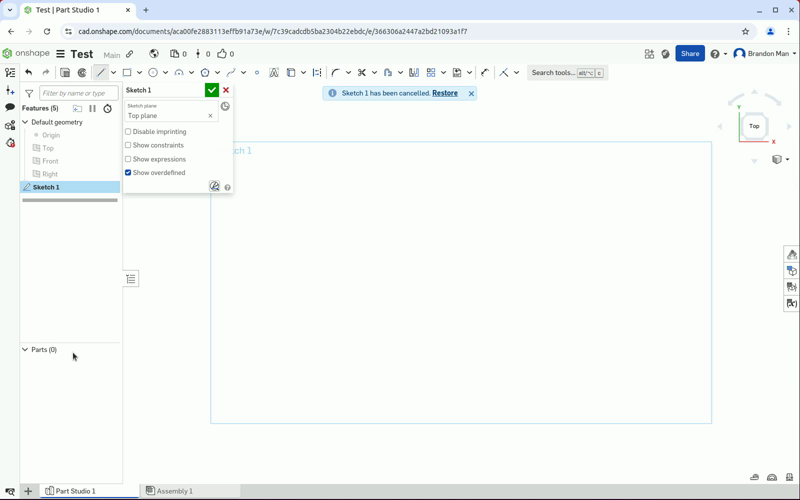
mouse_move(379, 282)
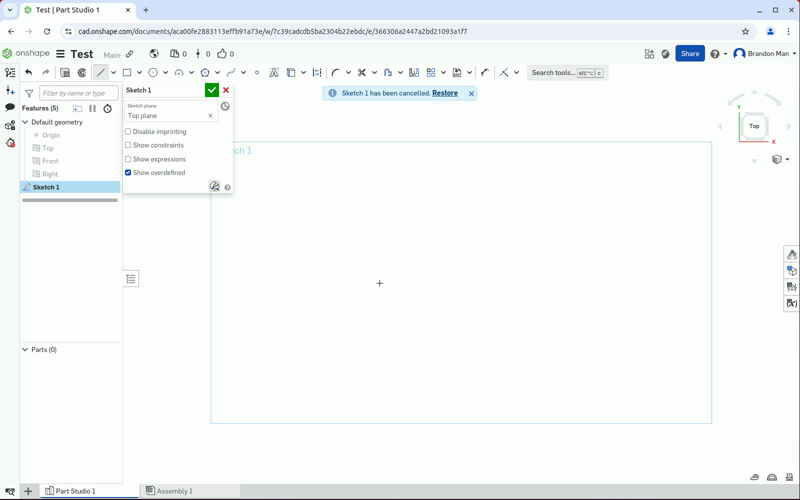
click(379, 282)
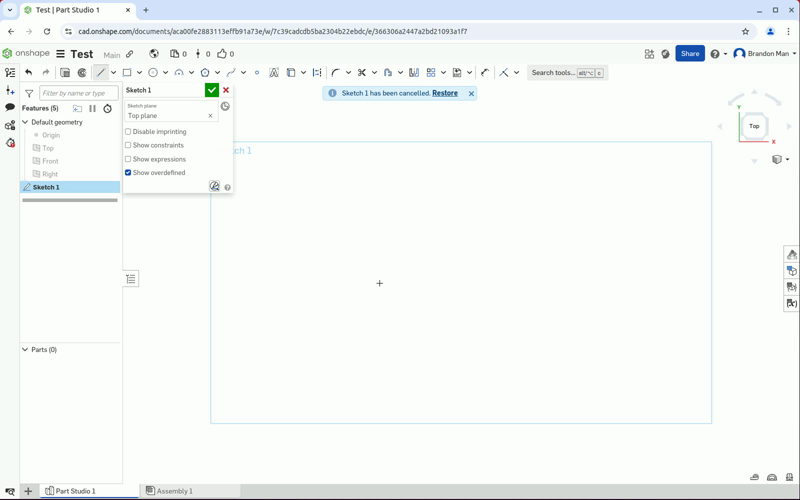
key_up(shift)
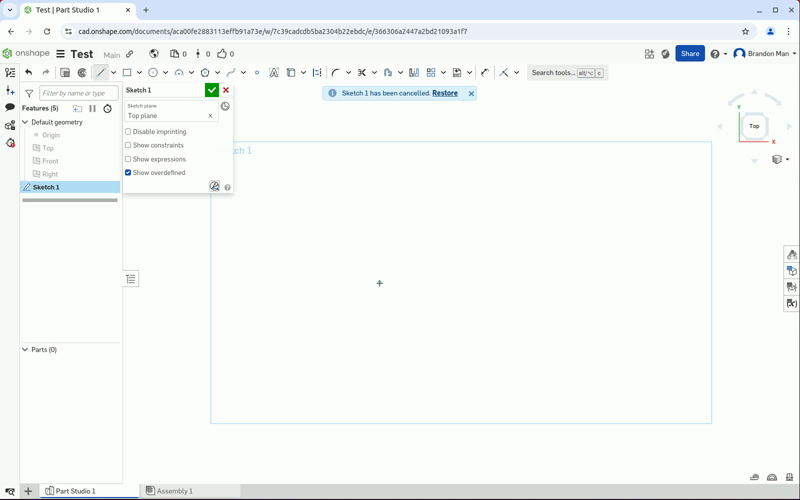
key_down(shift)
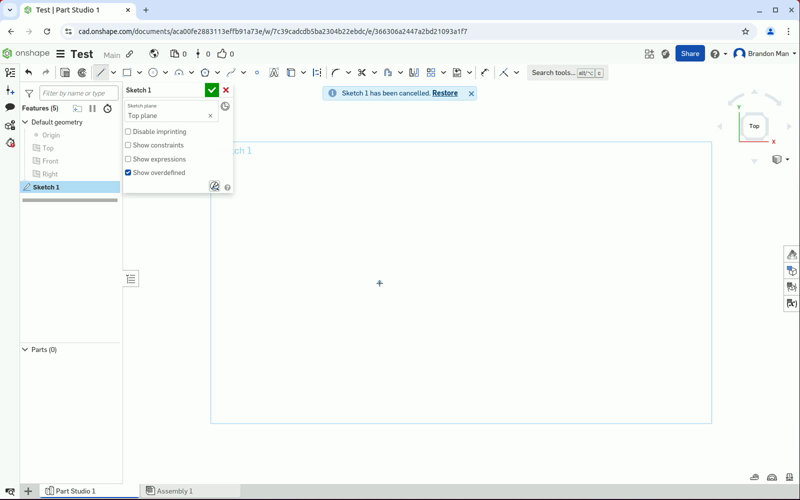
mouse_move(461, 282)
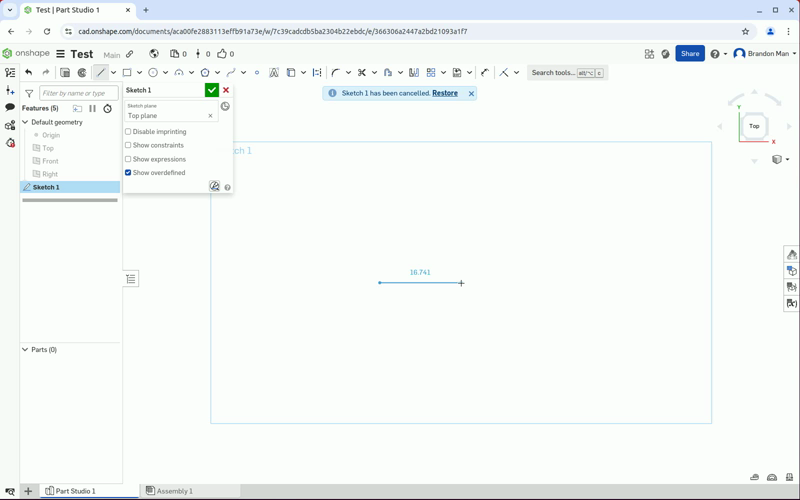
click(461, 282)
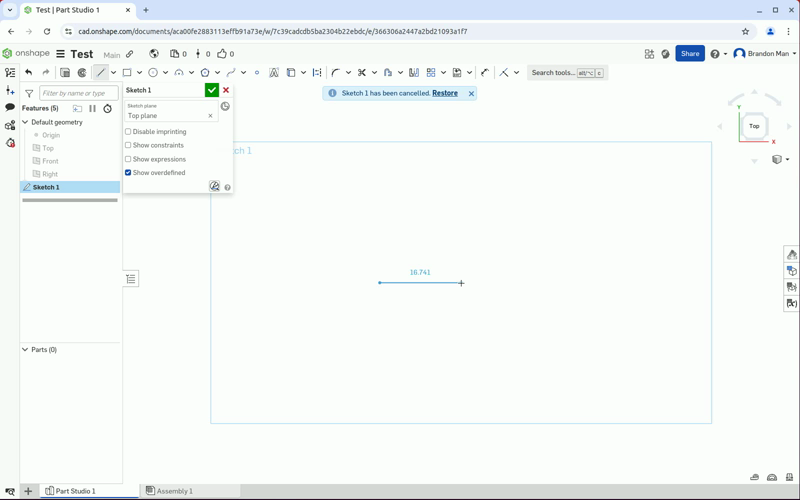
key_up(shift)
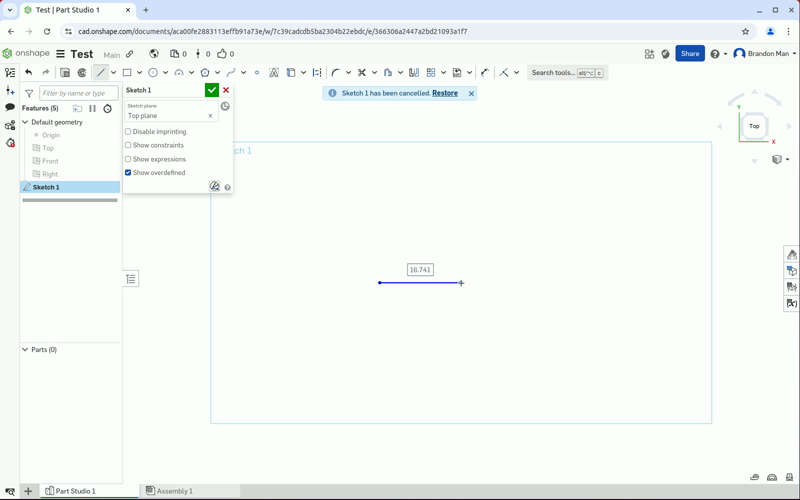
key_down(shift)
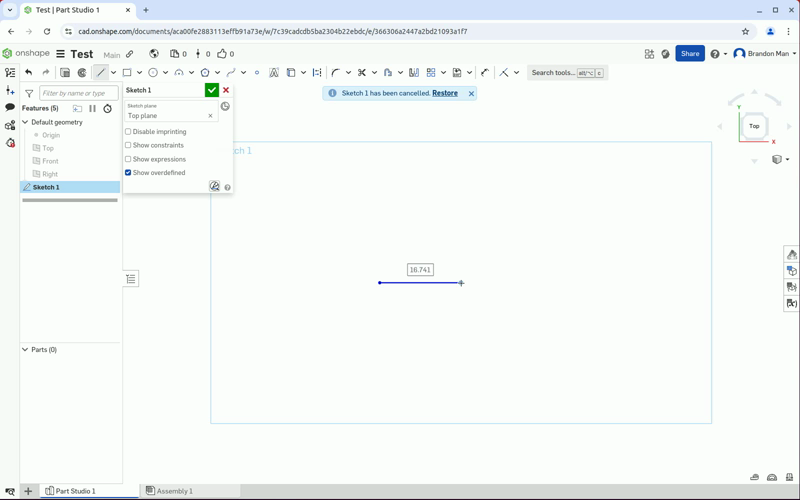
mouse_move(461, 201)
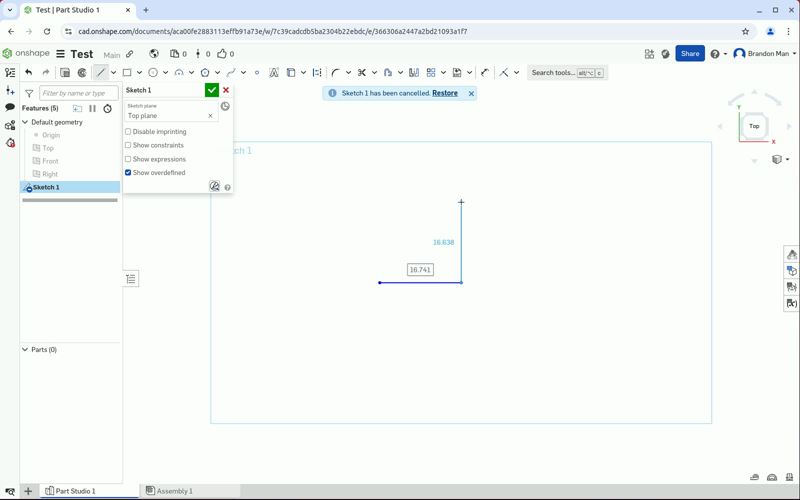
click(461, 201)
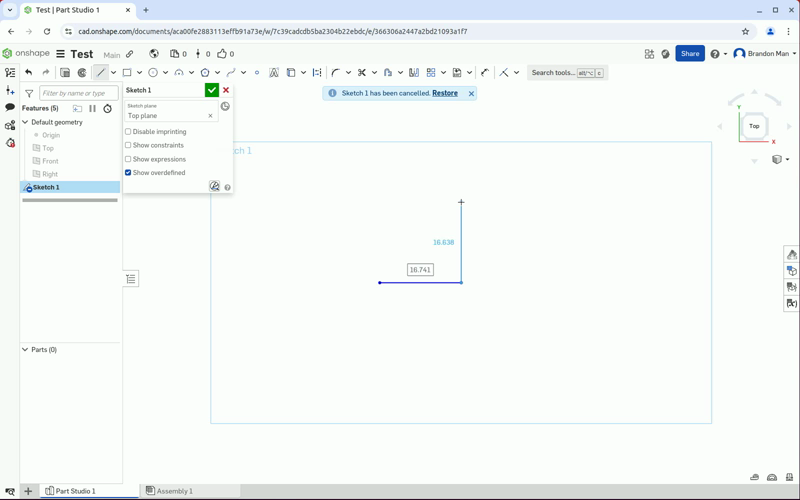
key_up(shift)
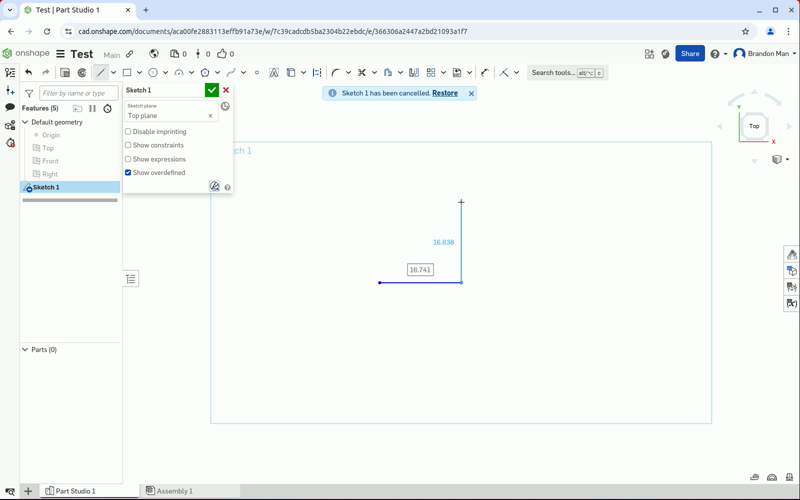
key_down(shift)
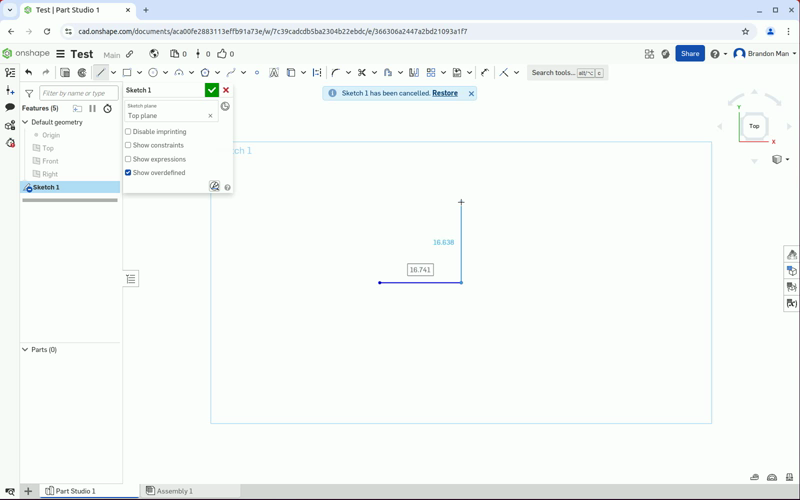
mouse_move(379, 201)
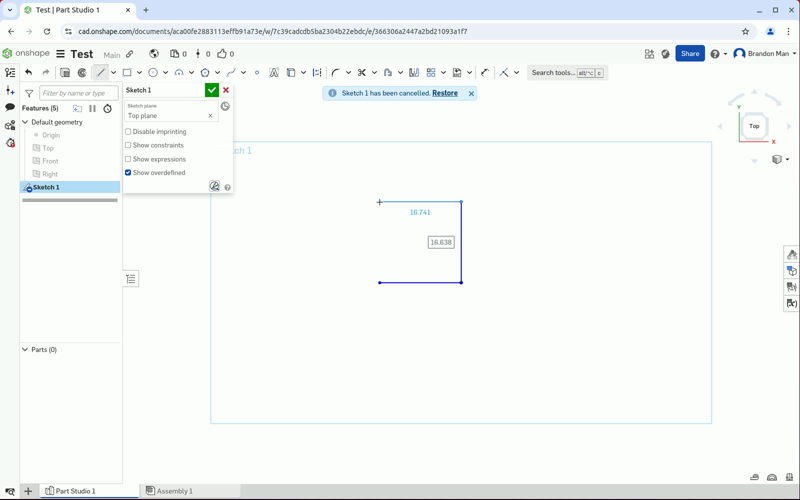
click(379, 201)
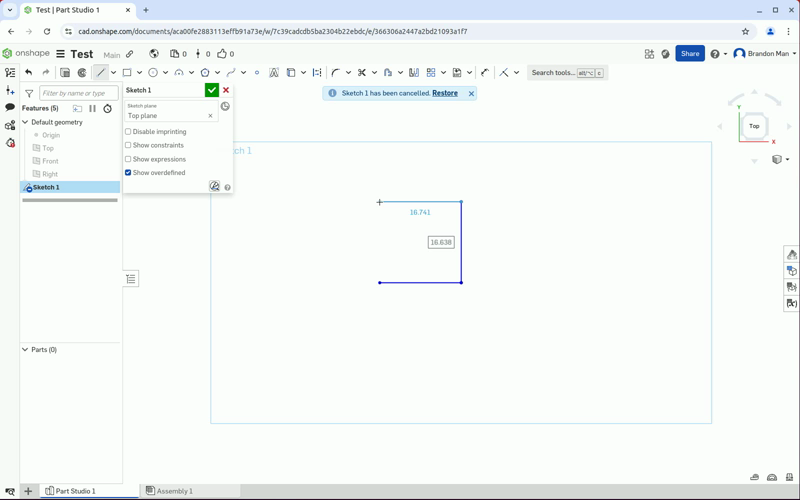
key_up(shift)
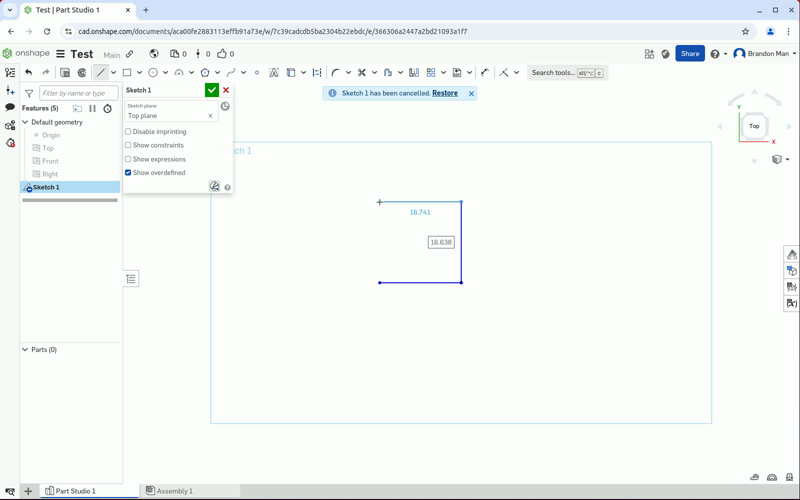
key_down(shift)
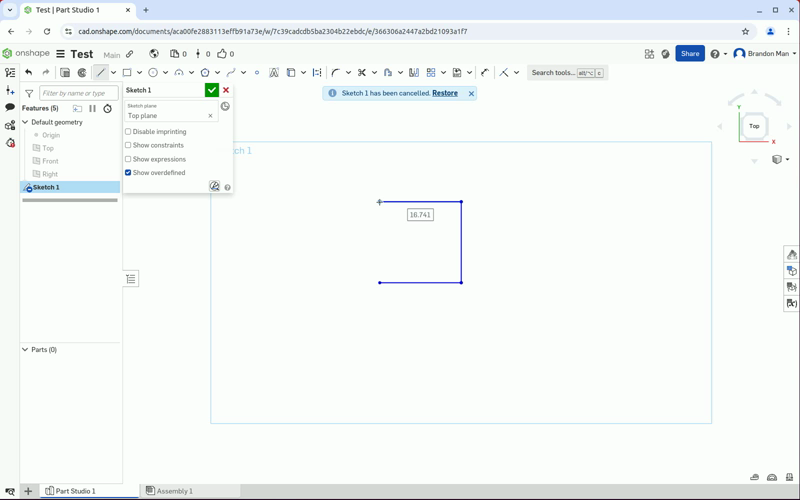
mouse_move(379, 282)
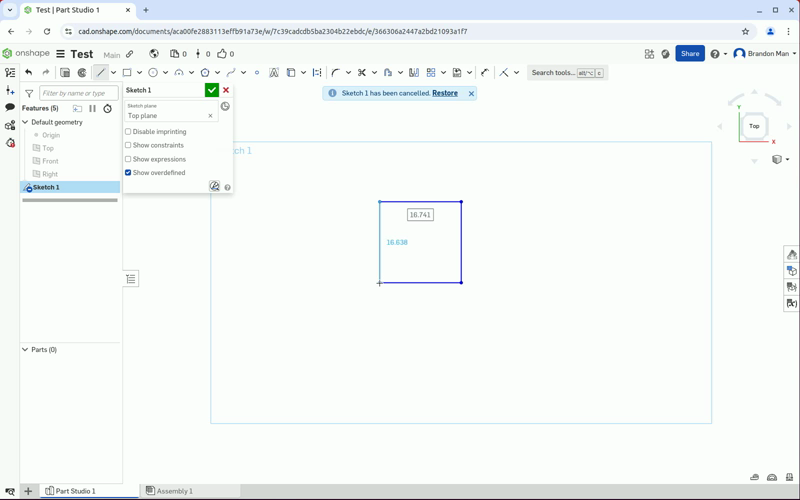
key_up(shift)
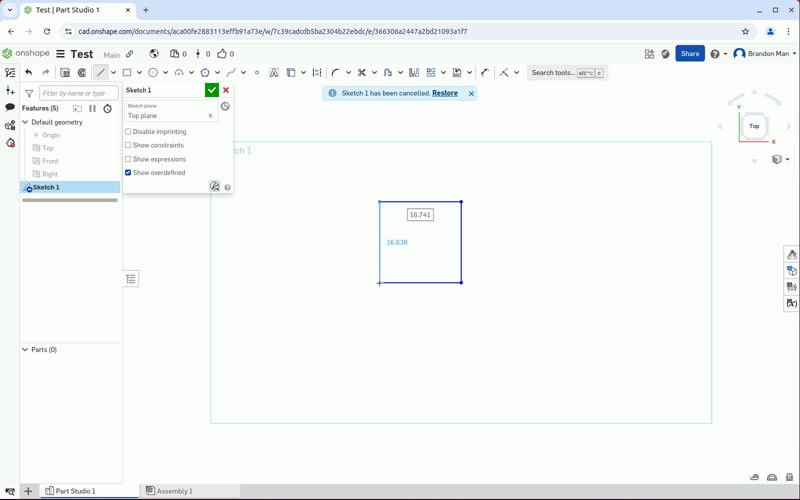
click(379, 282)
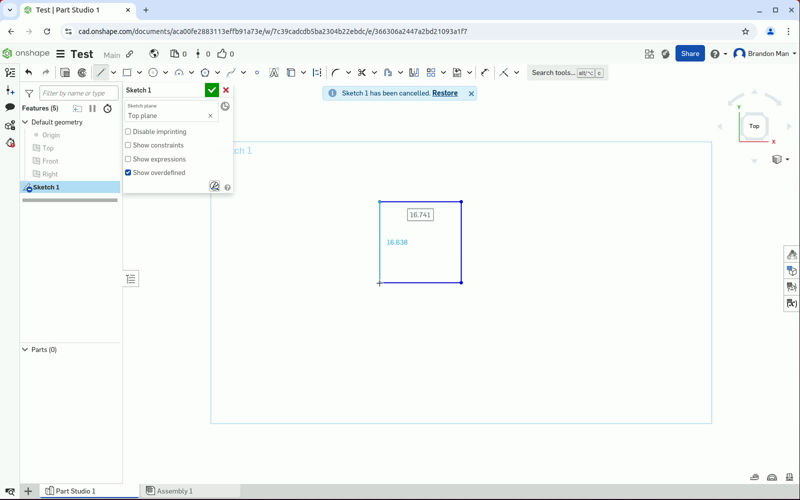
key(esc)
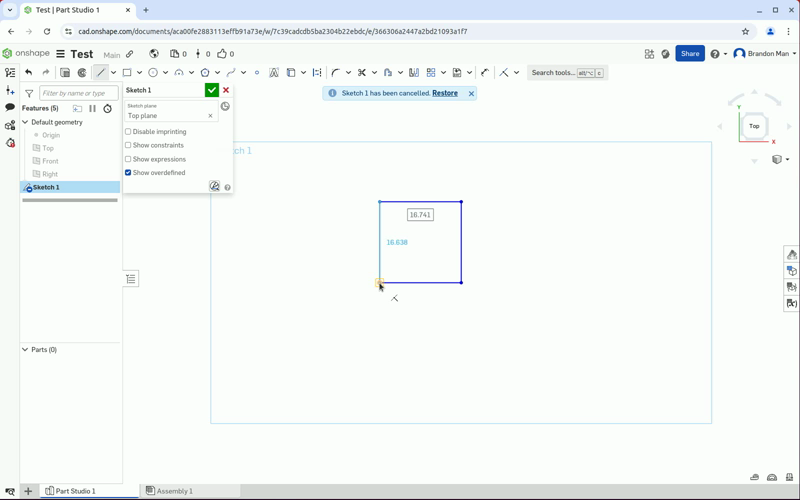
mouse_move(450, 232)
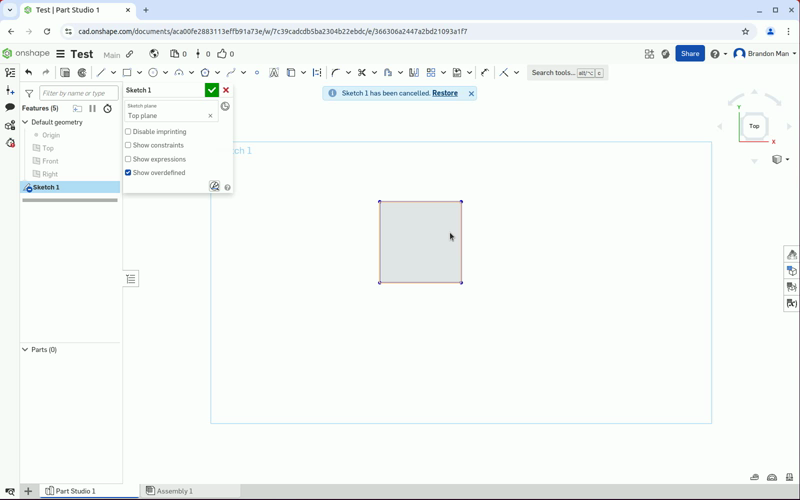
click(450, 232)
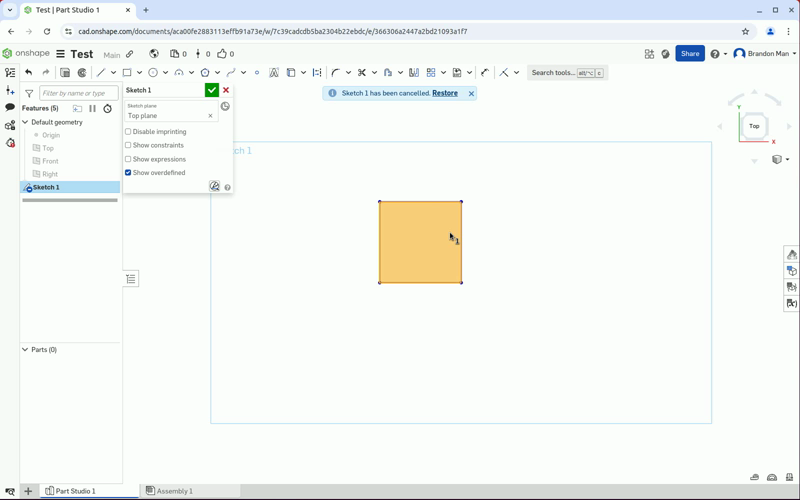
mouse_move(73, 352)
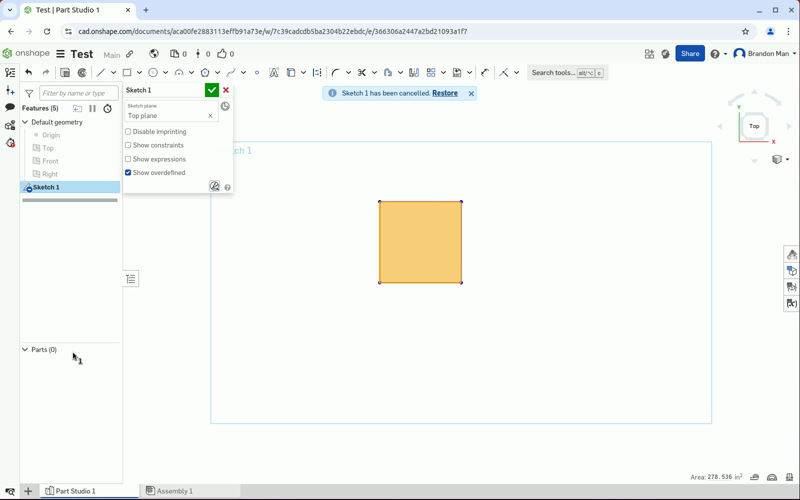
key(shift+y)
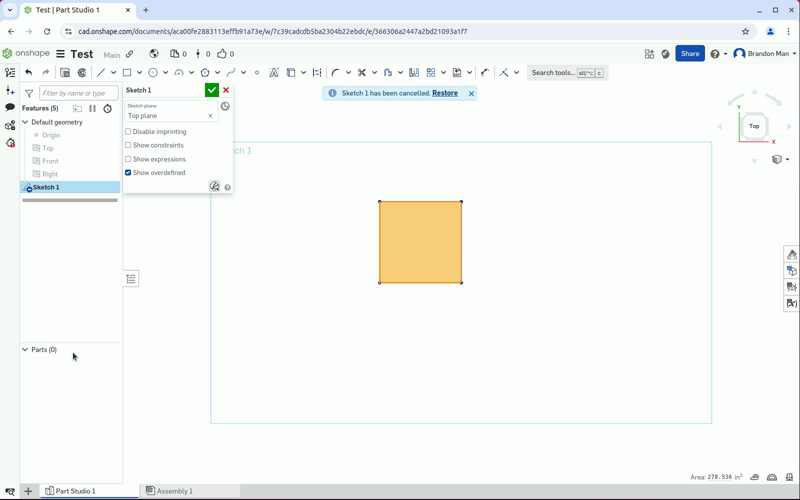
key(shift+e)
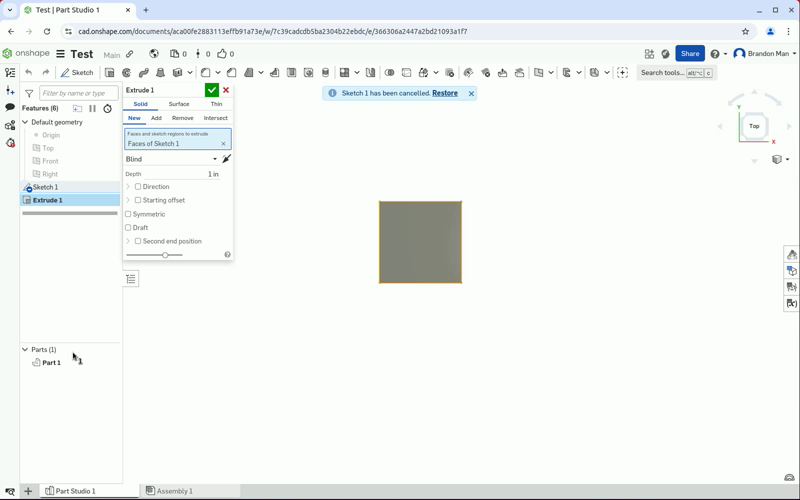
mouse_move(143, 106)
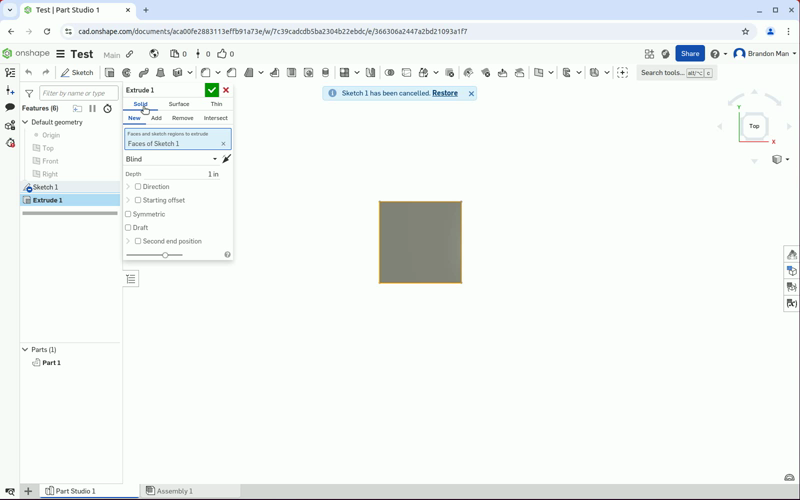
click(143, 106)
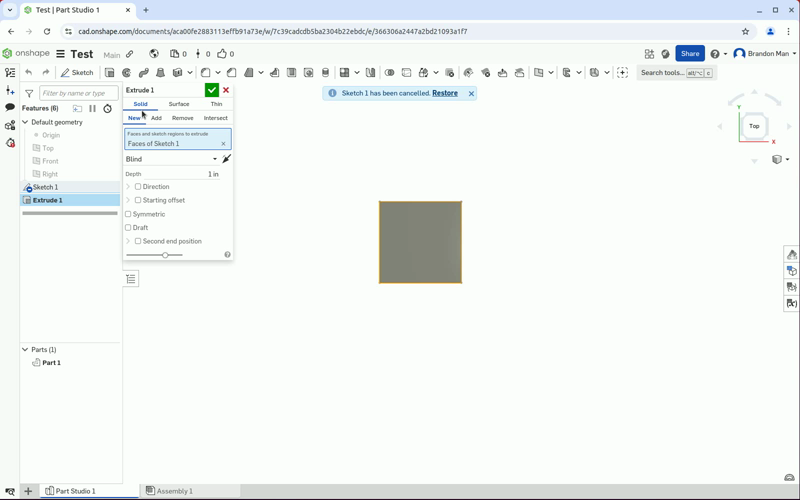
mouse_move(137, 120)
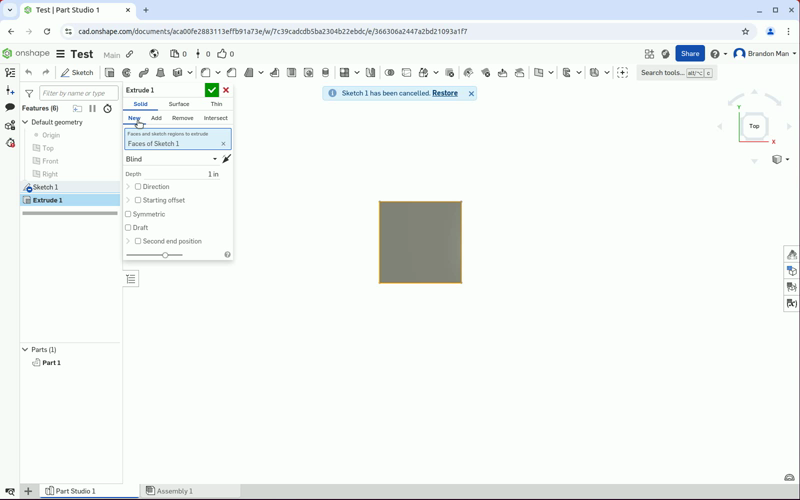
click(137, 120)
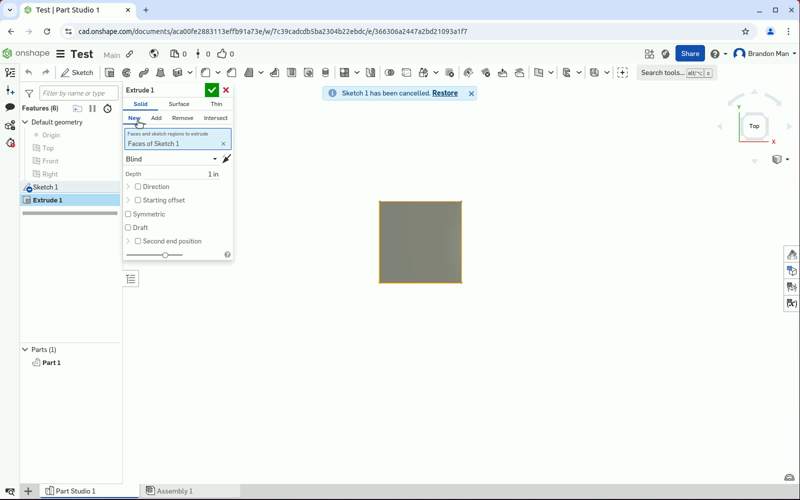
key(tab, 4)
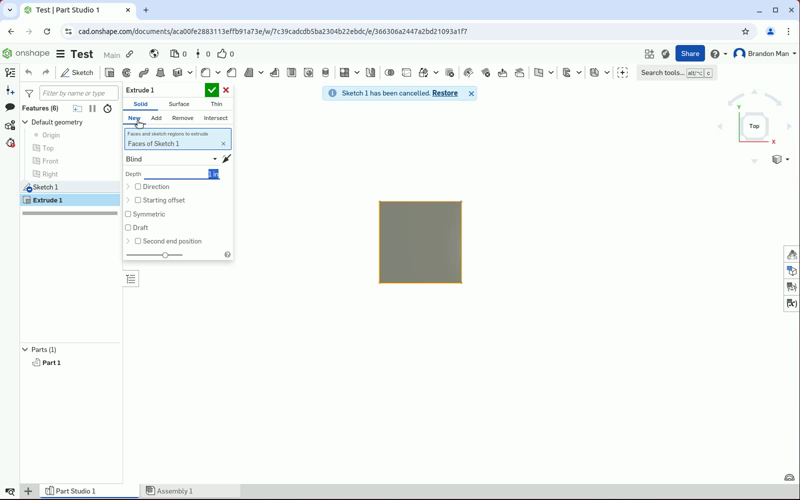
text(16.609)
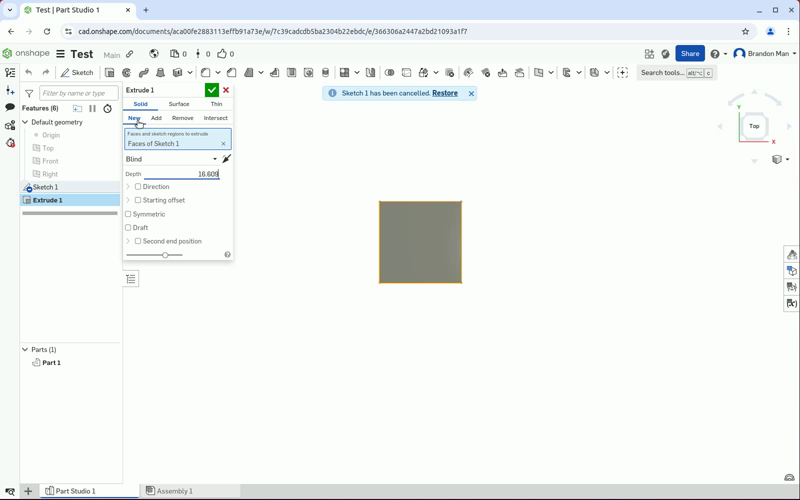
key(enter)
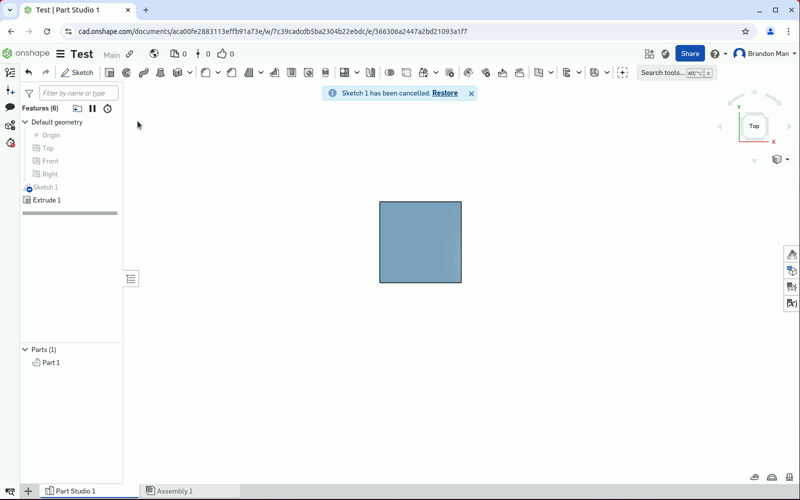
key(shift+h)
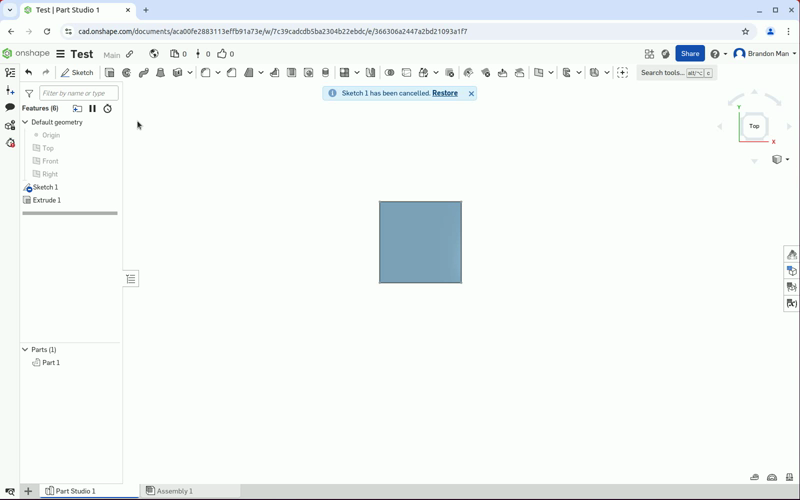
key(shift+h)
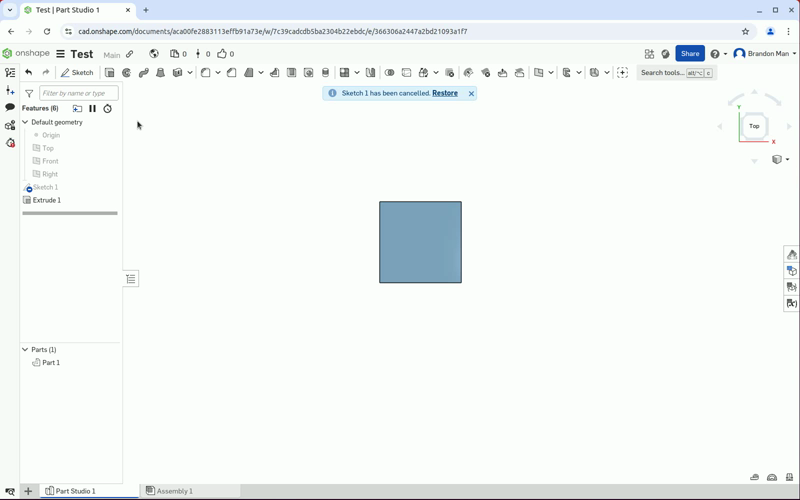
mouse_move(73, 189)
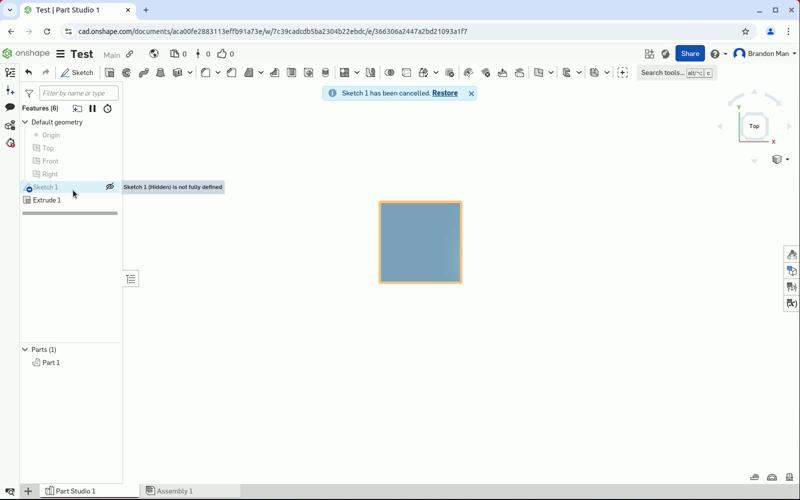
click(73, 189)
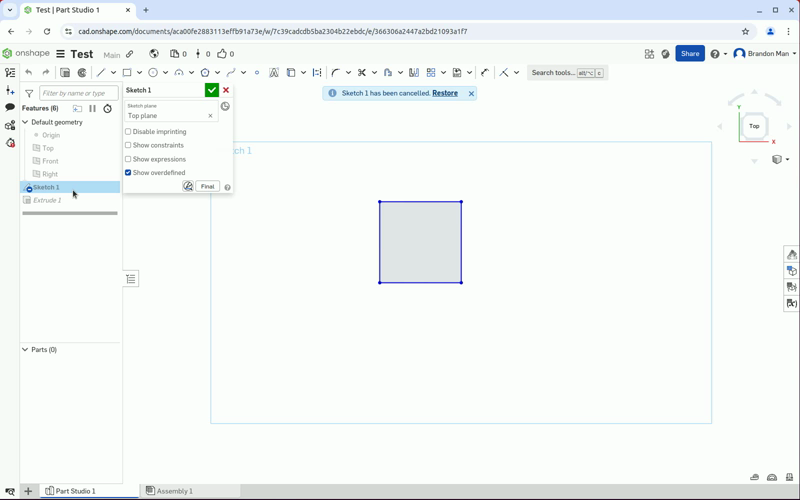
mouse_move(229, 92)
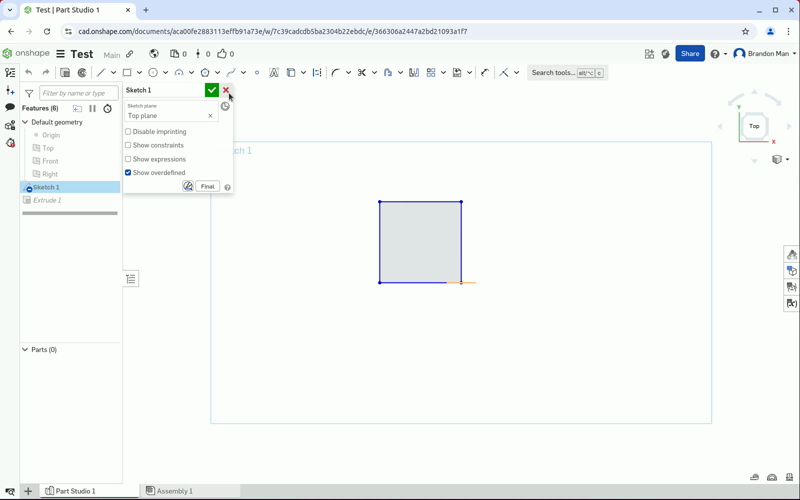
click(229, 92)
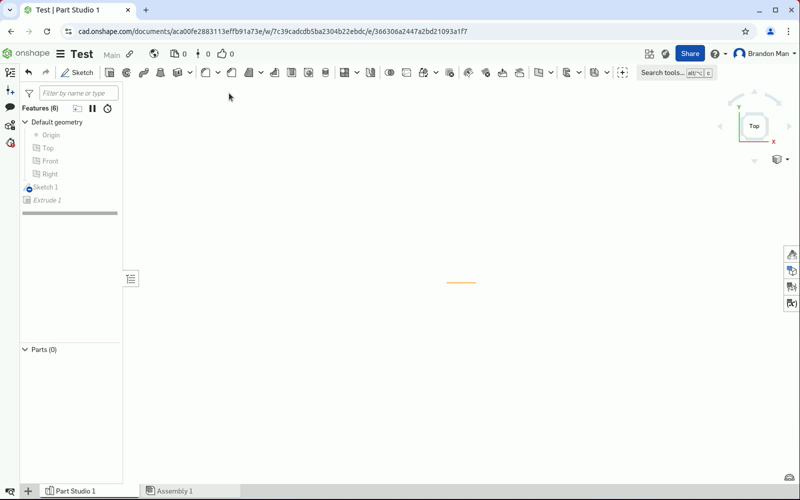
mouse_move(541, 75)
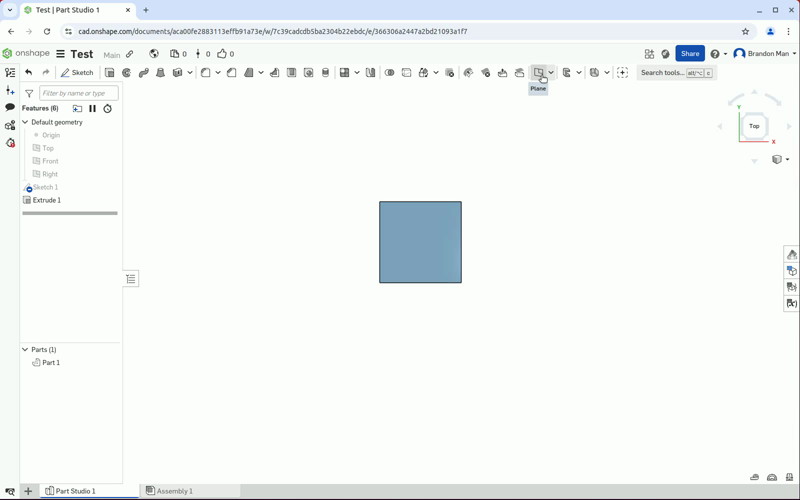
click(541, 75)
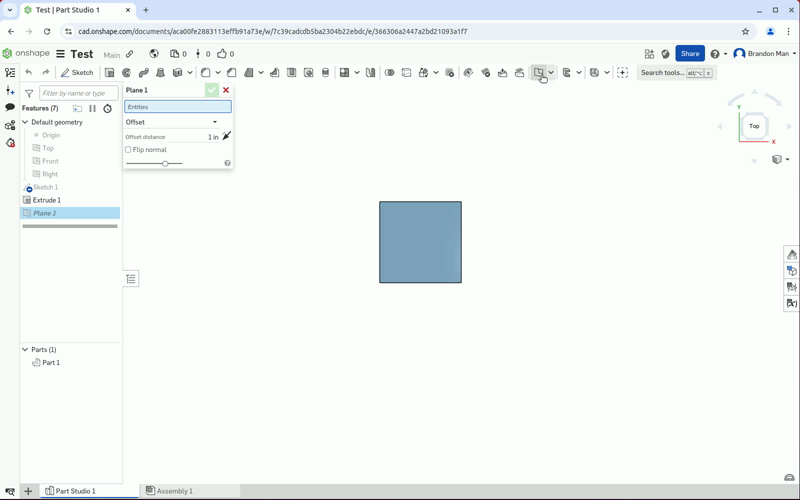
mouse_move(73, 150)
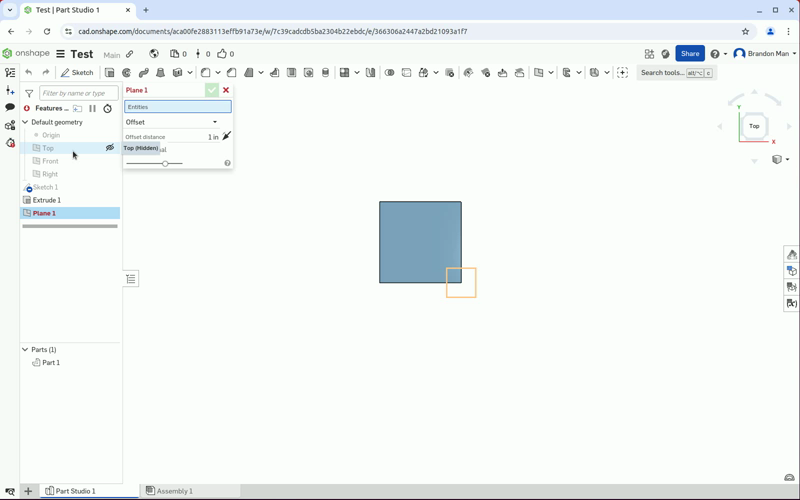
click(73, 150)
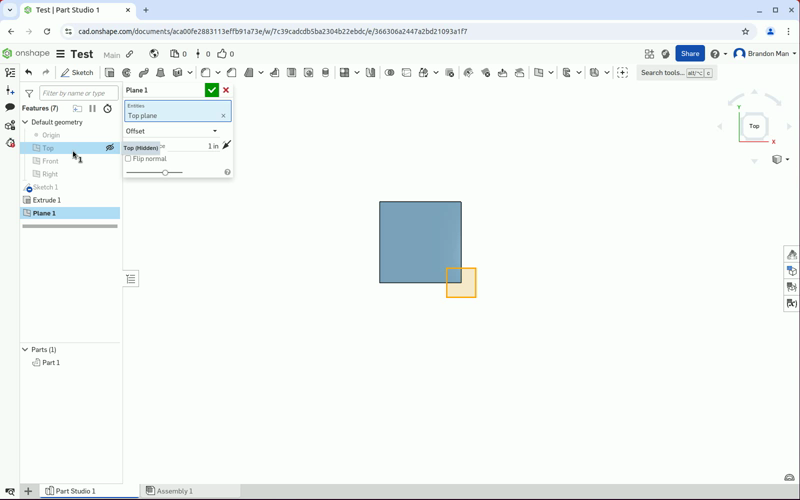
key(tab, 2)
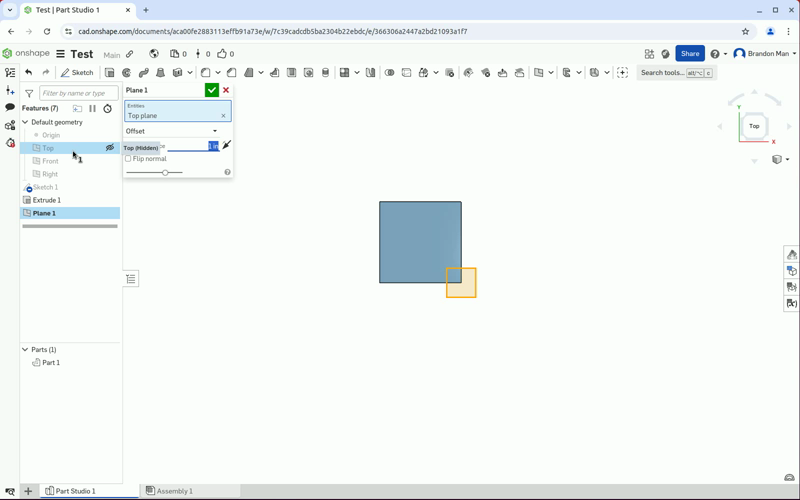
text(16.607)
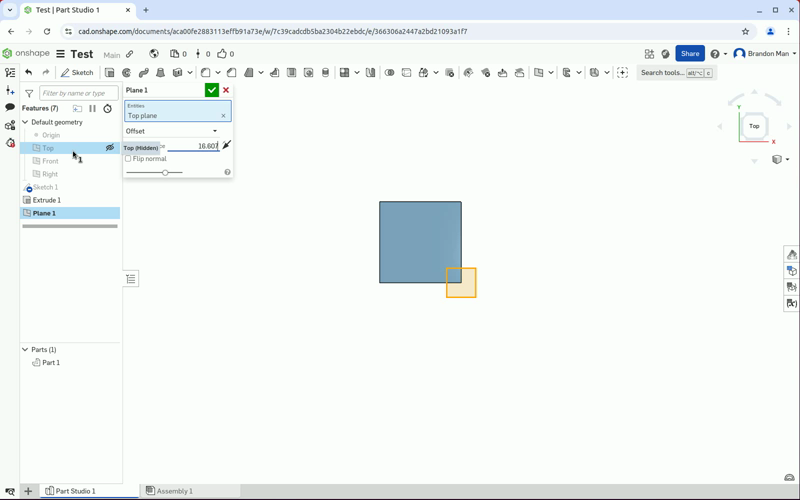
key(enter, 2)
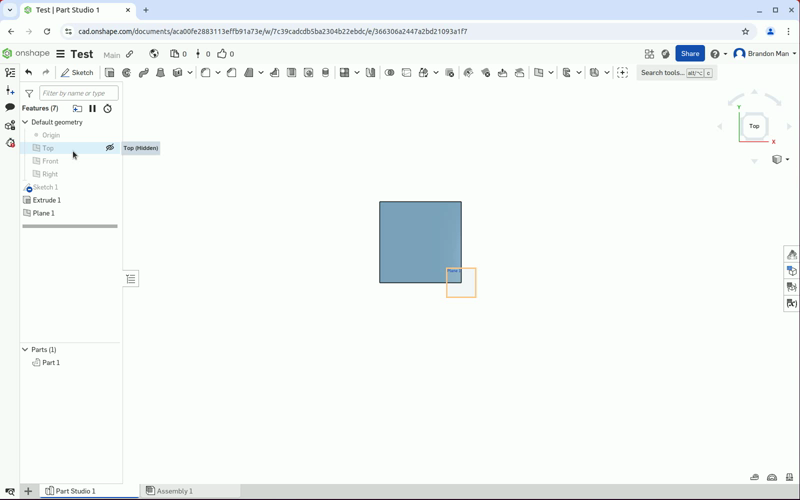
key(shift+s)
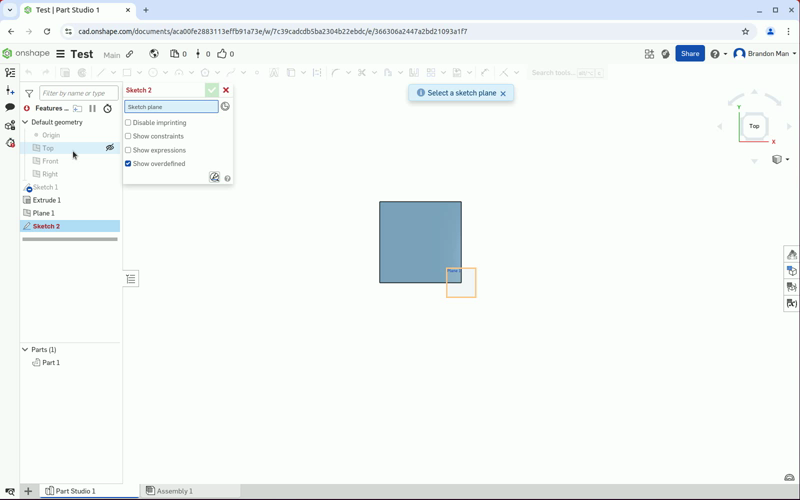
mouse_move(73, 215)
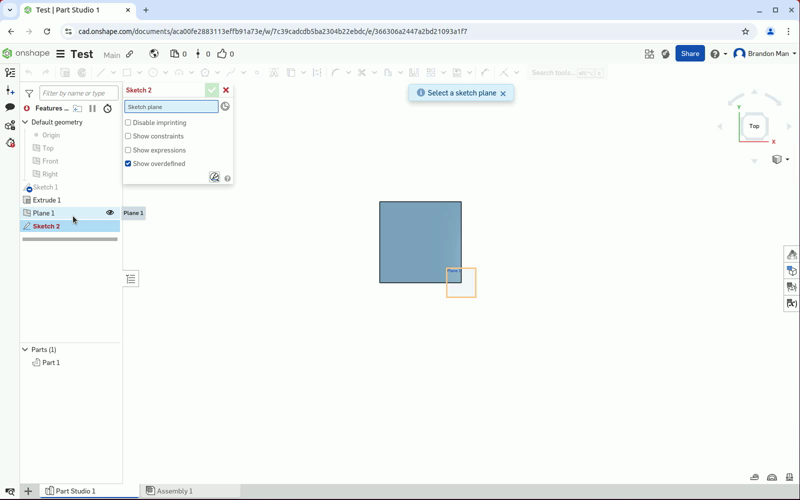
click(73, 215)
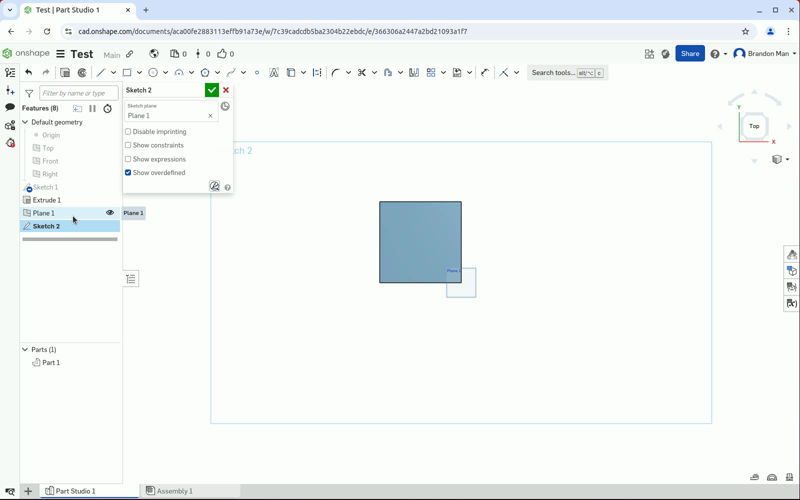
mouse_move(73, 352)
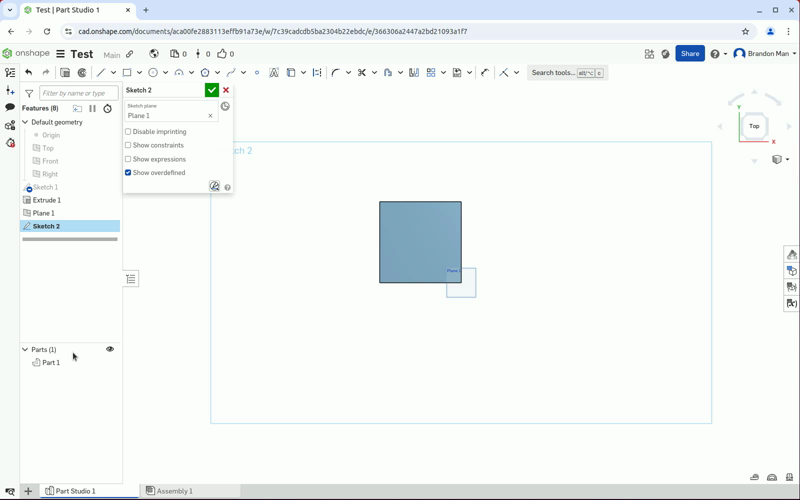
key(y)
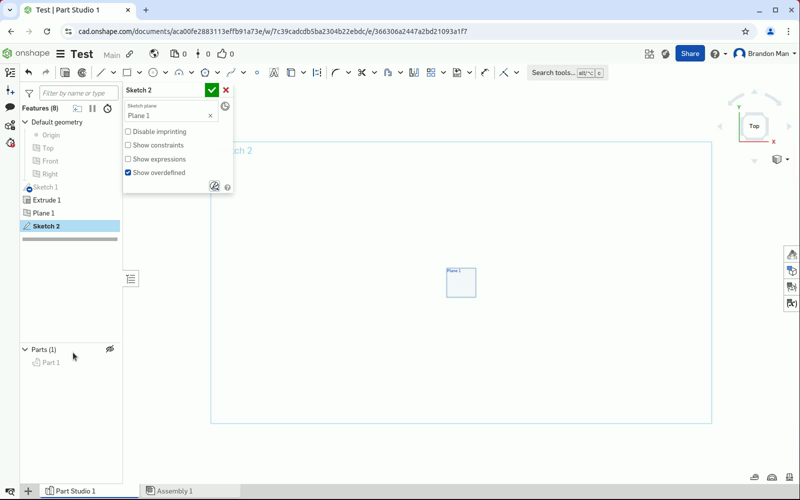
key(l)
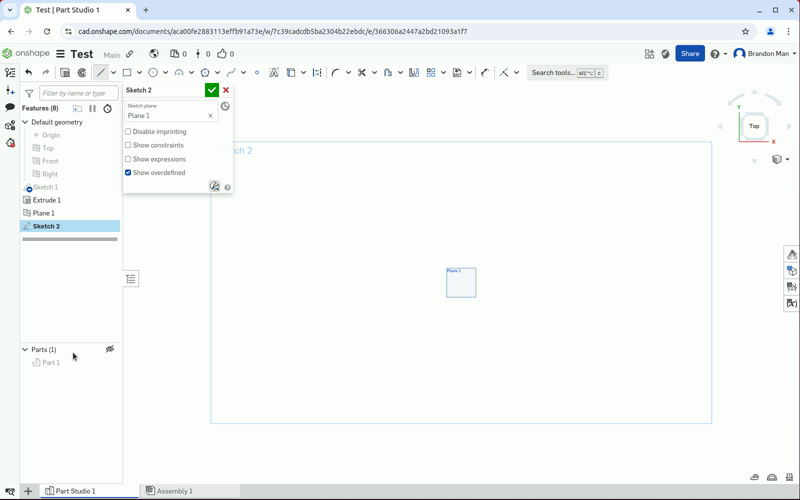
key_down(shift)
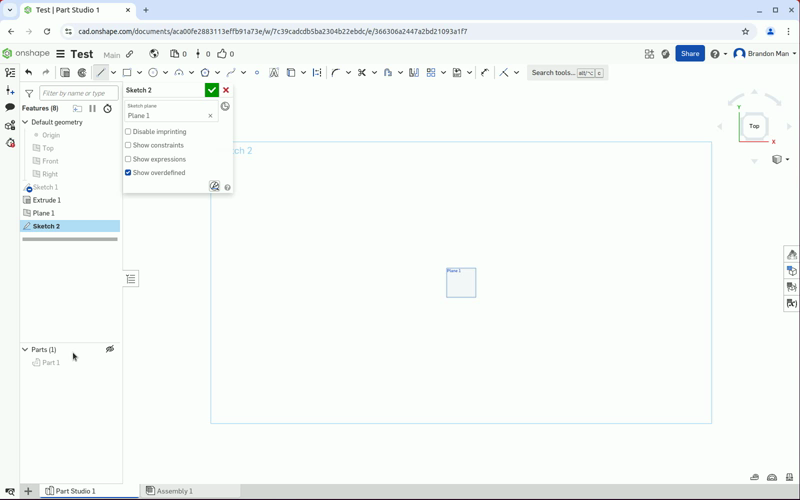
mouse_move(396, 260)
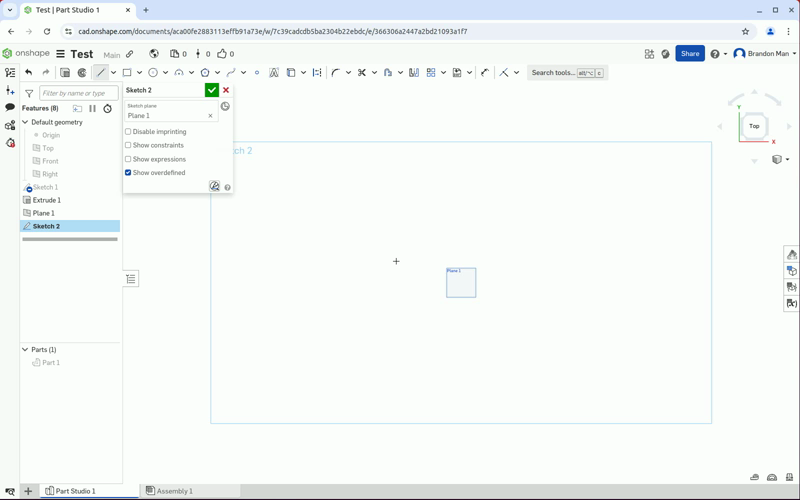
click(396, 260)
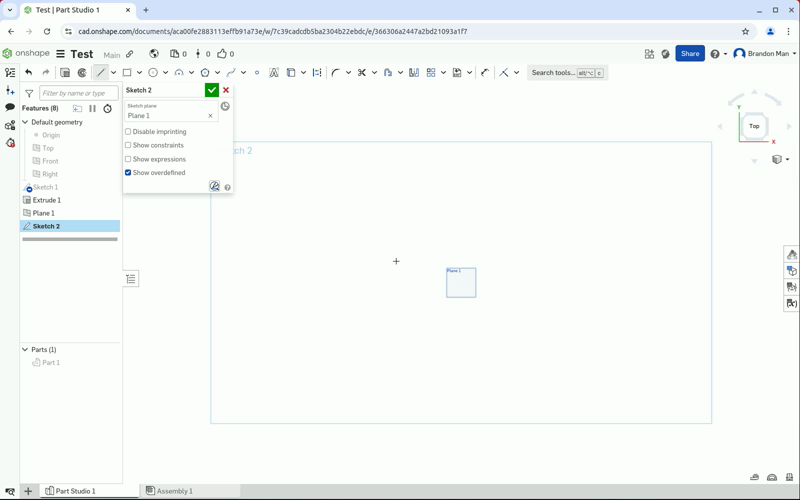
key_up(shift)
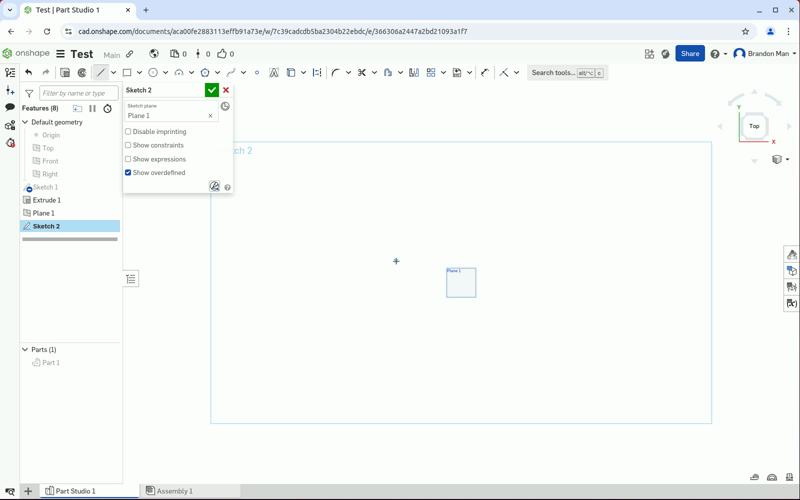
key_down(shift)
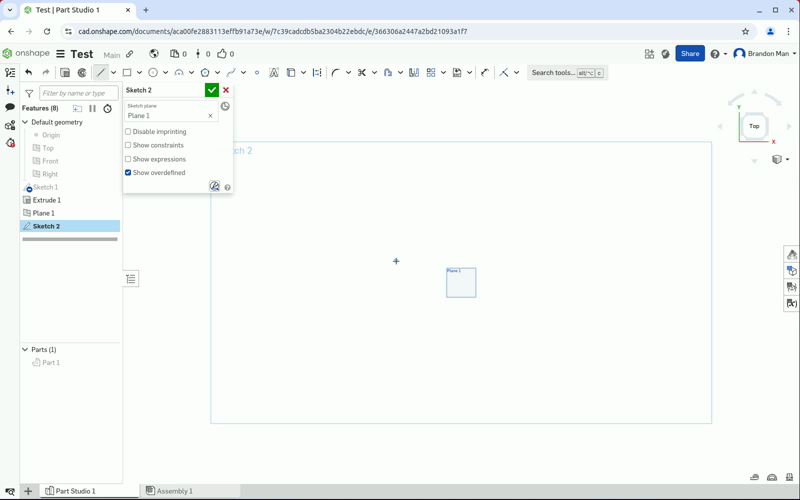
mouse_move(426, 260)
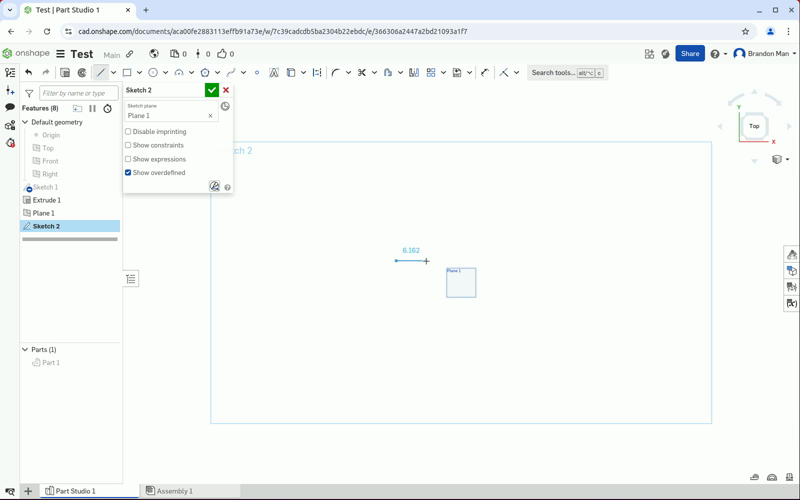
mouse_move(444, 260)
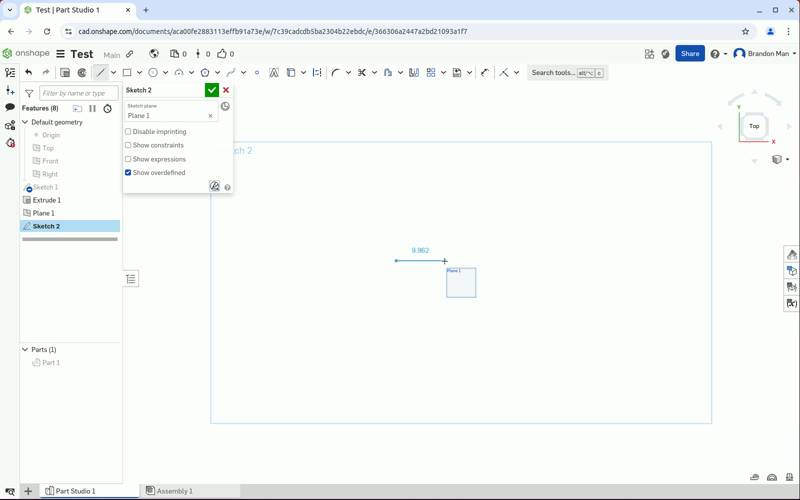
click(444, 260)
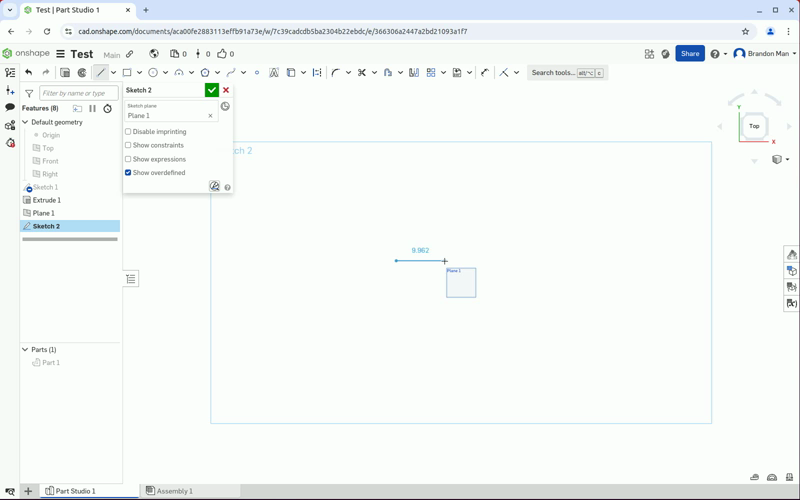
key_up(shift)
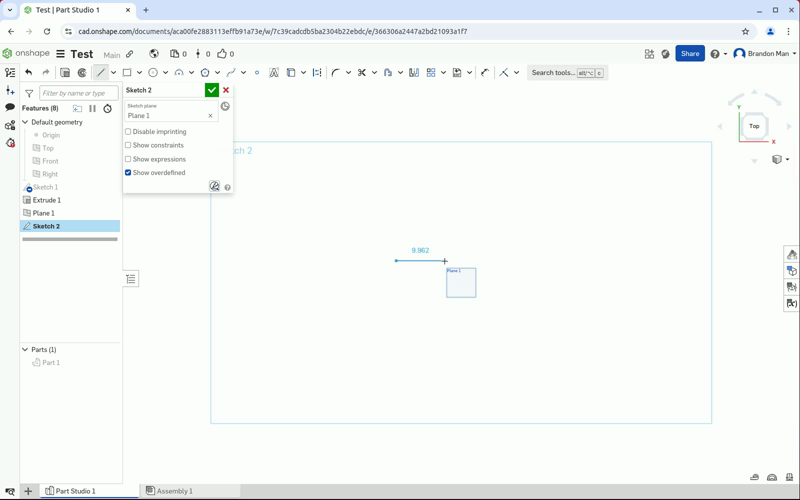
key_down(shift)
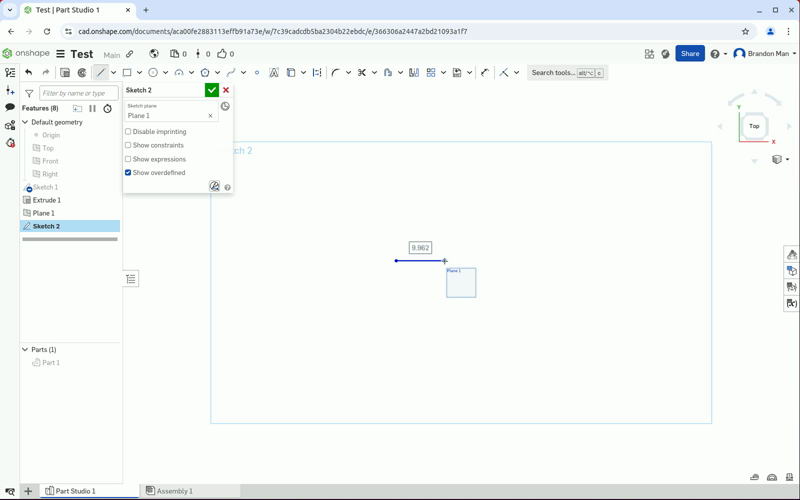
mouse_move(474, 260)
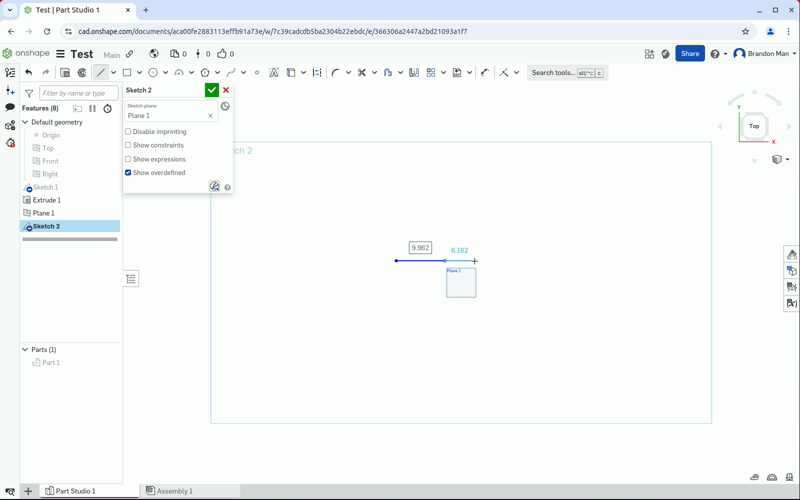
mouse_move(444, 212)
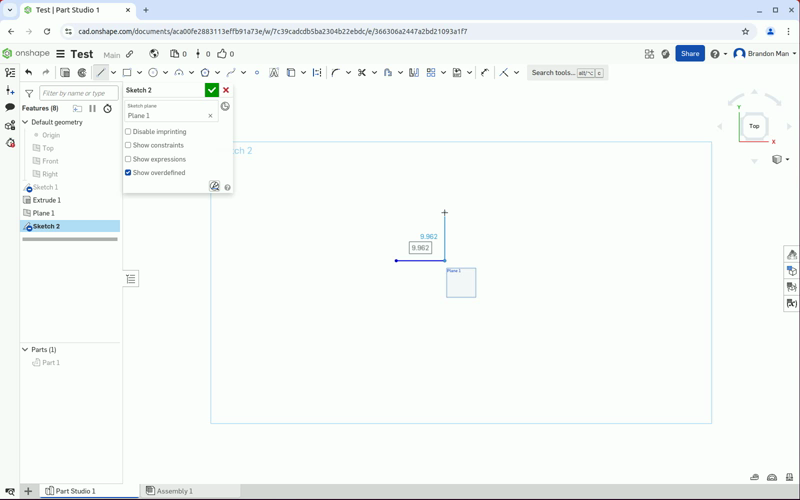
click(444, 212)
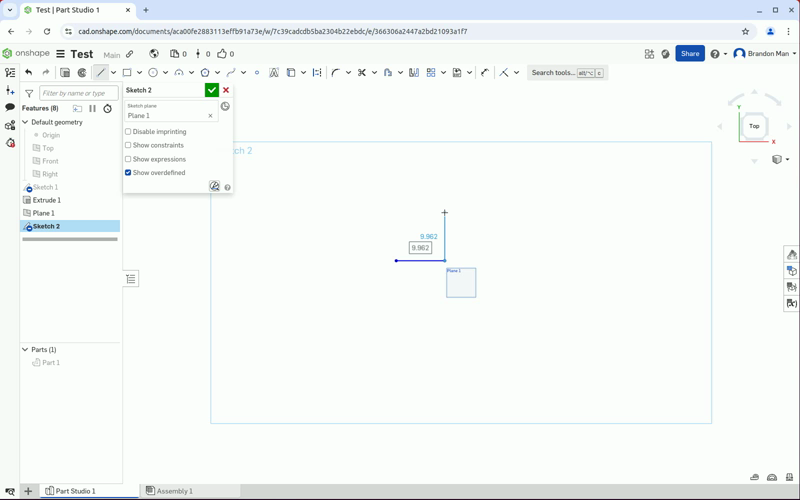
key_up(shift)
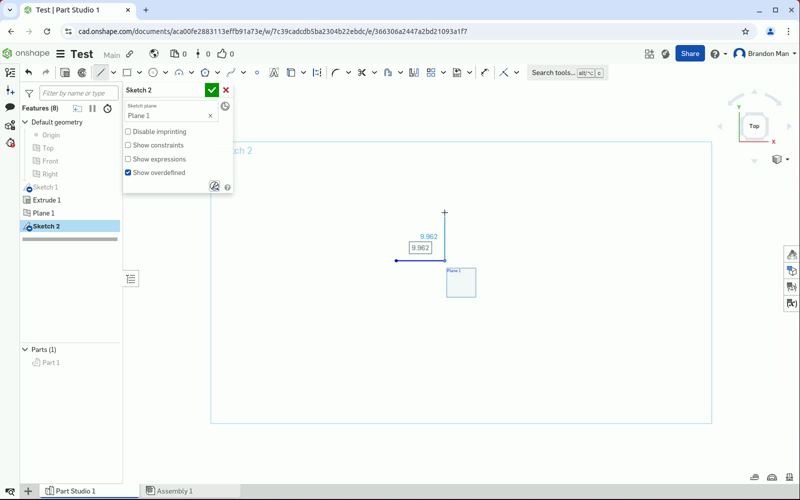
key_down(shift)
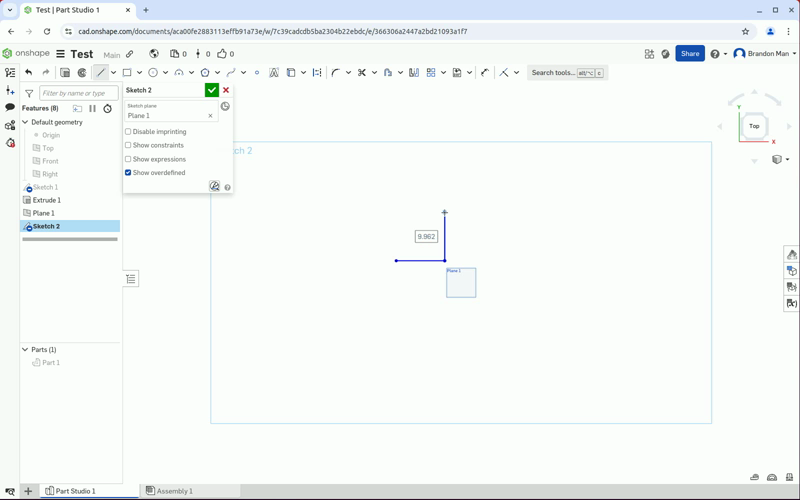
mouse_move(474, 212)
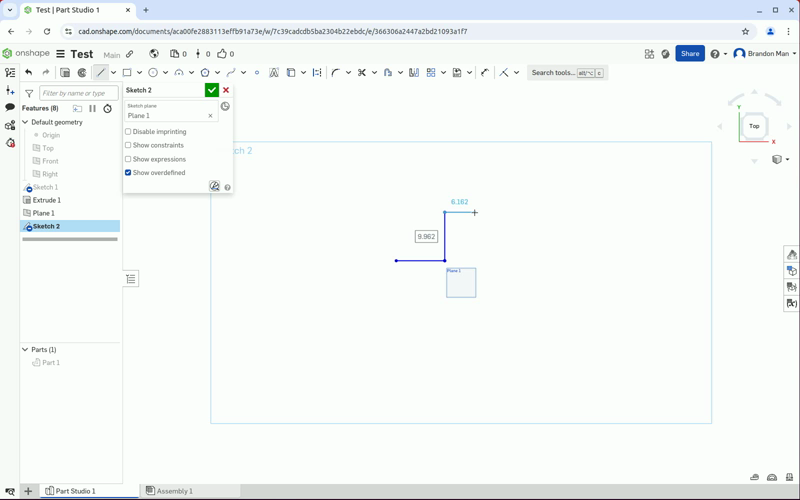
mouse_move(396, 212)
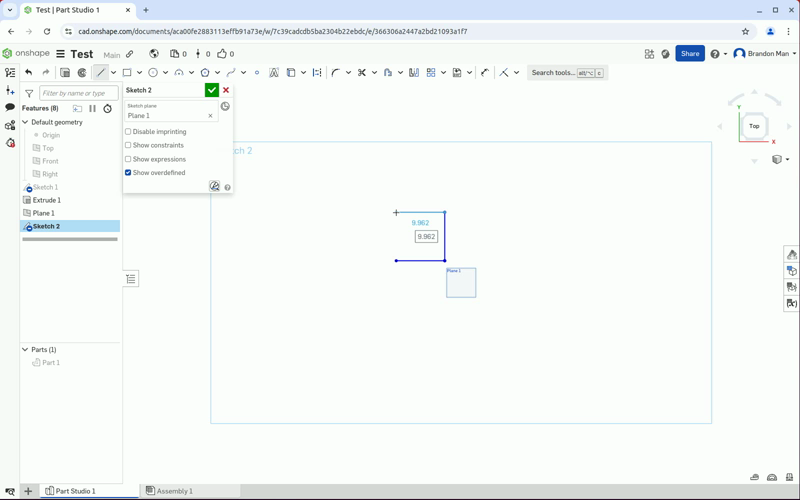
click(396, 212)
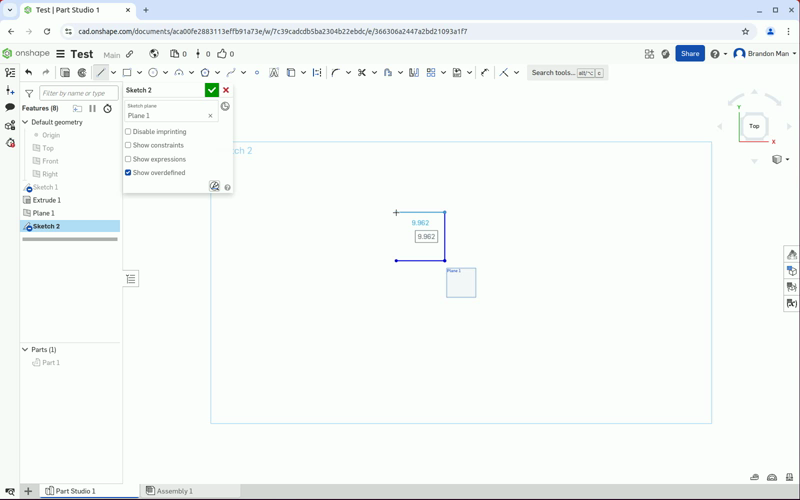
key_up(shift)
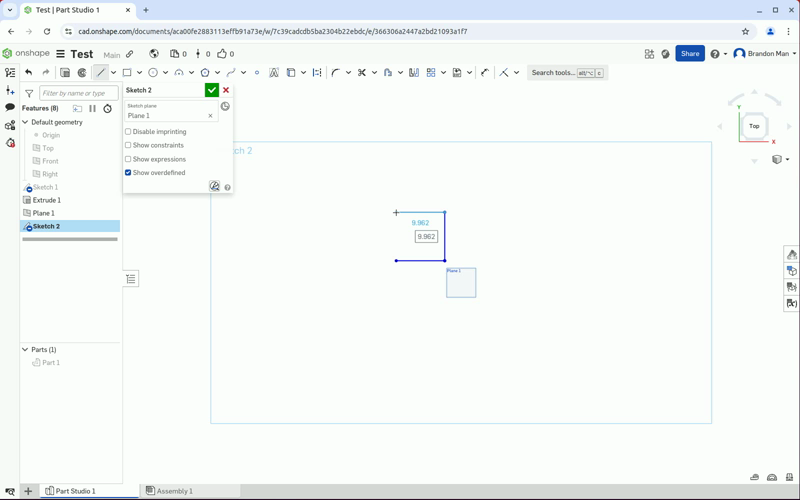
mouse_move(426, 212)
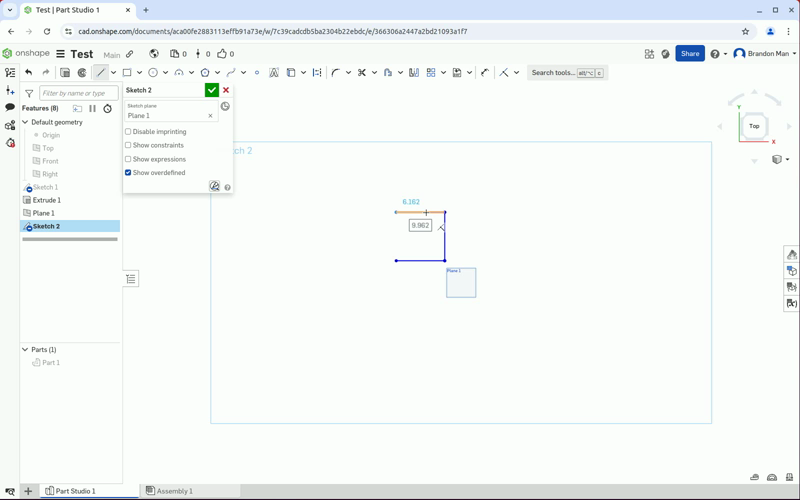
key_down(shift)
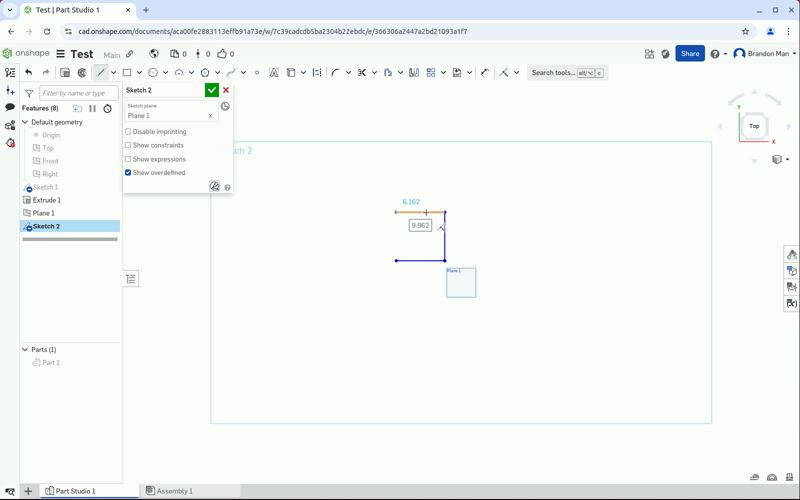
mouse_move(396, 260)
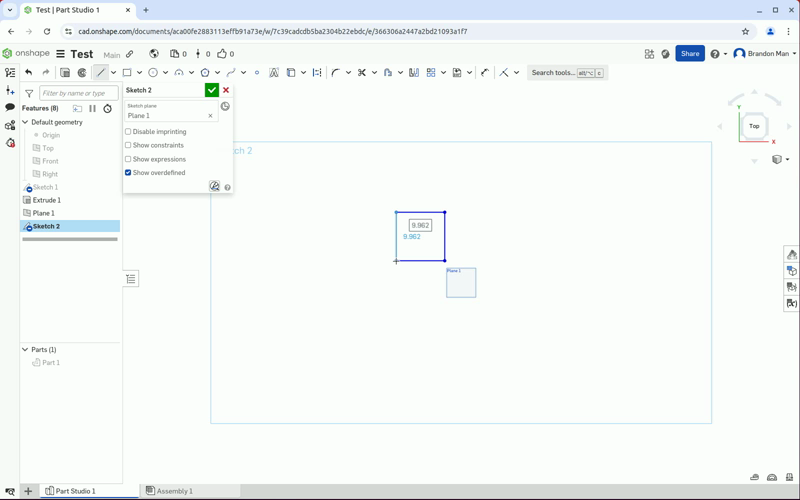
key_up(shift)
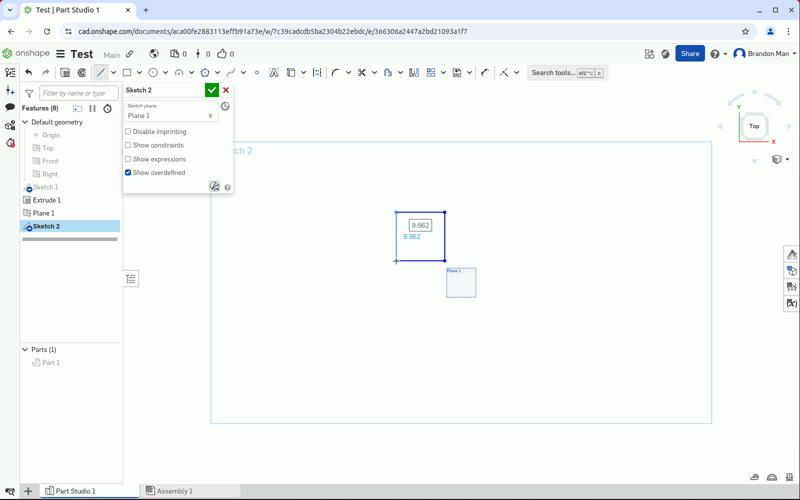
click(396, 260)
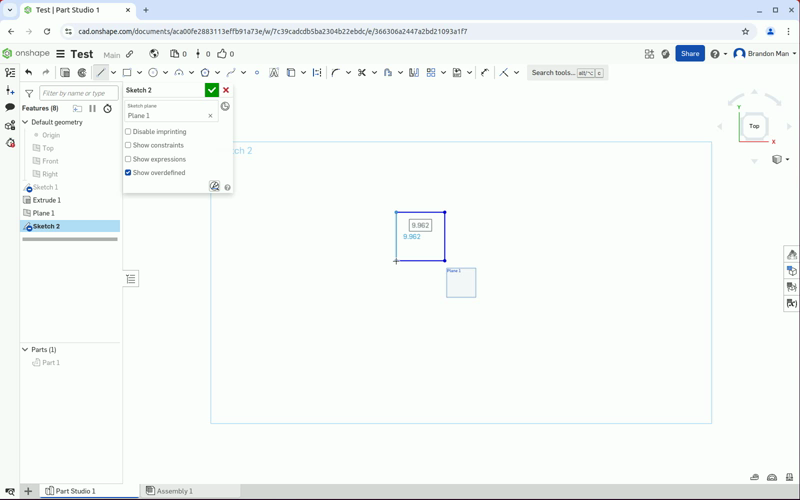
key(esc)
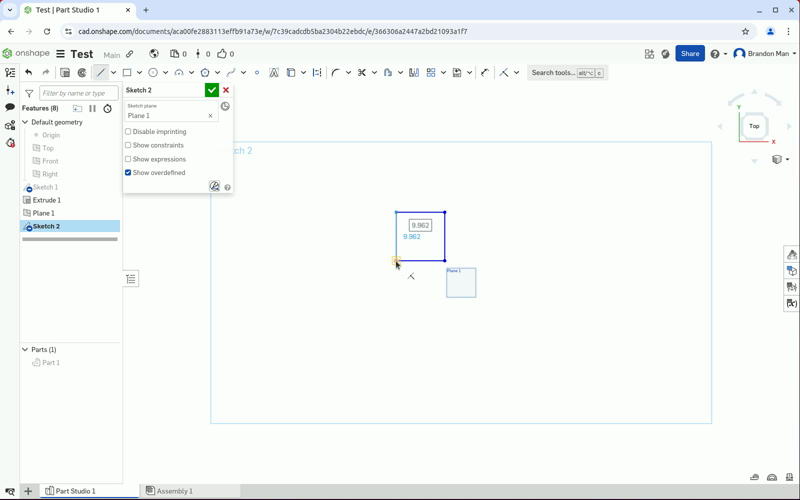
mouse_move(419, 239)
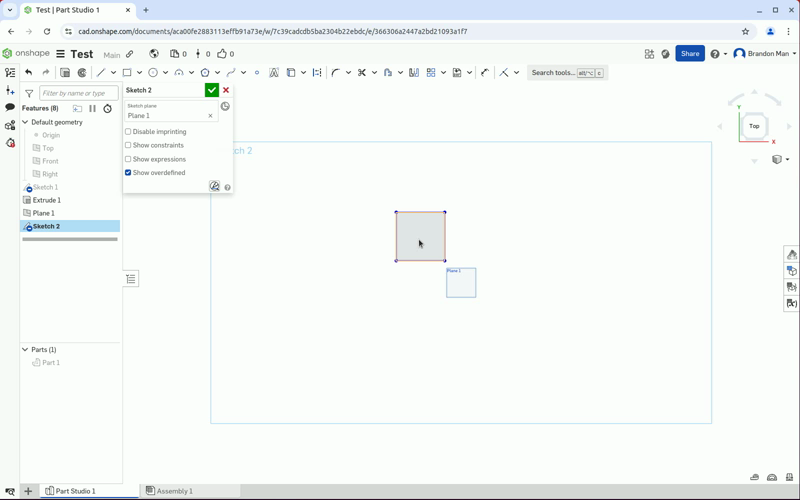
click(419, 239)
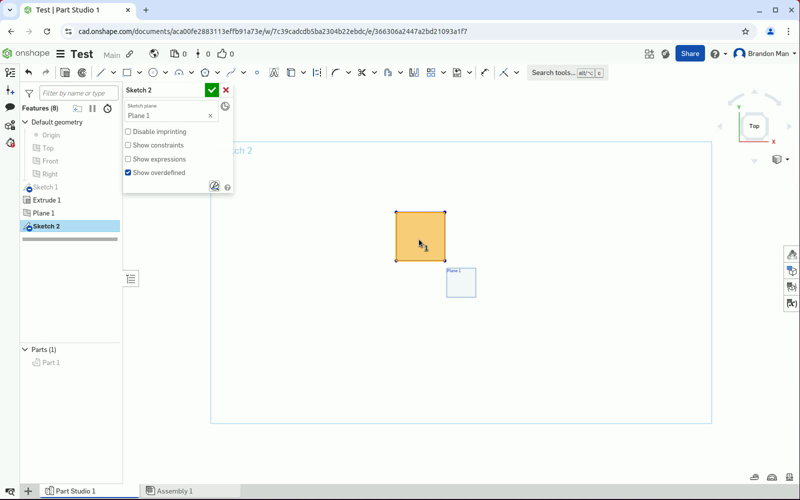
mouse_move(73, 352)
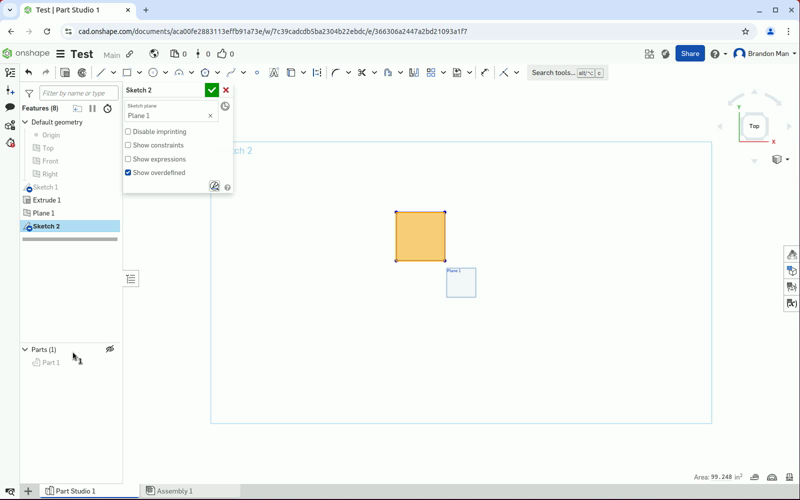
key(shift+y)
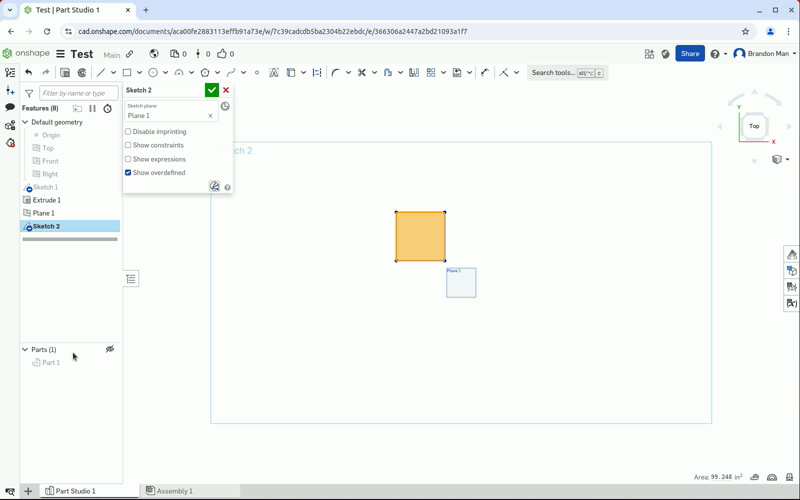
key(shift+e)
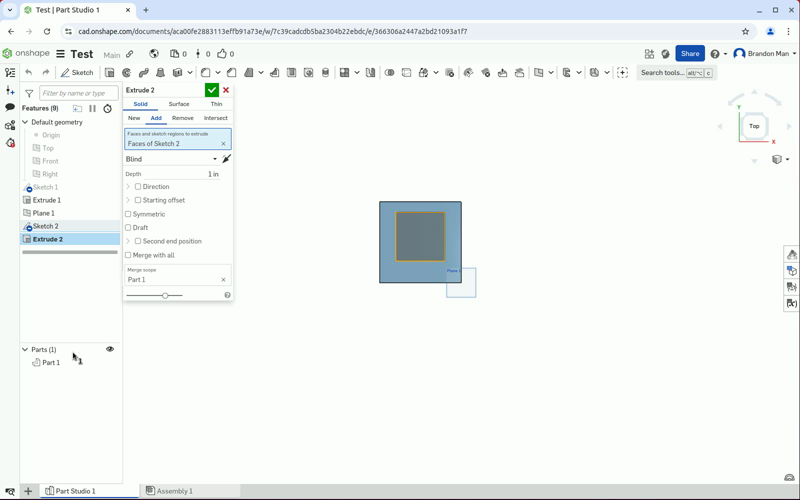
mouse_move(143, 106)
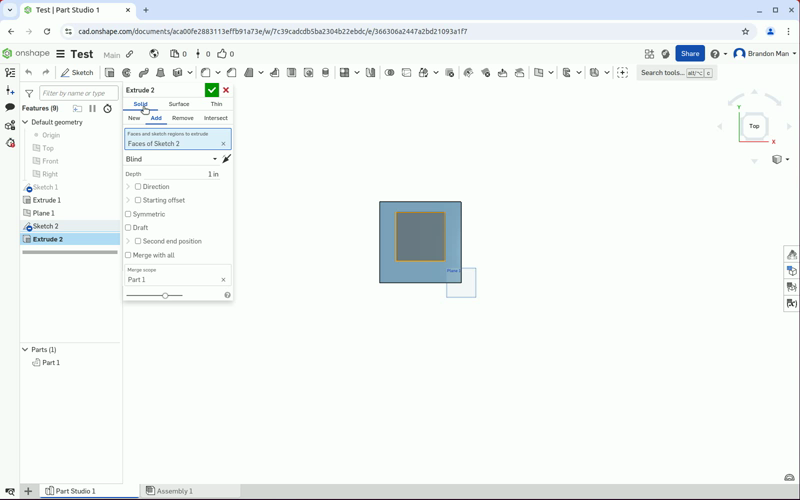
click(143, 106)
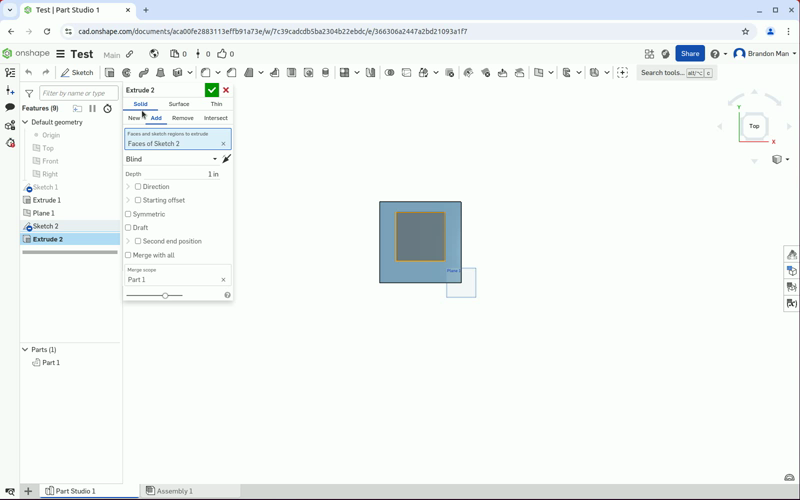
mouse_move(137, 120)
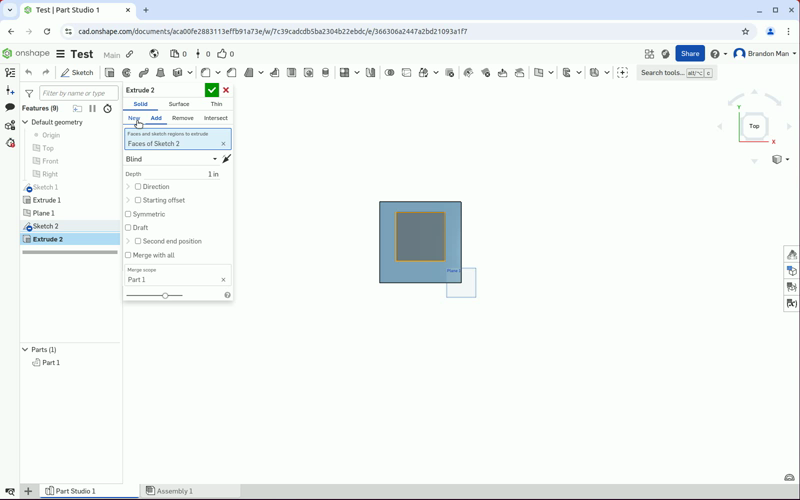
click(137, 120)
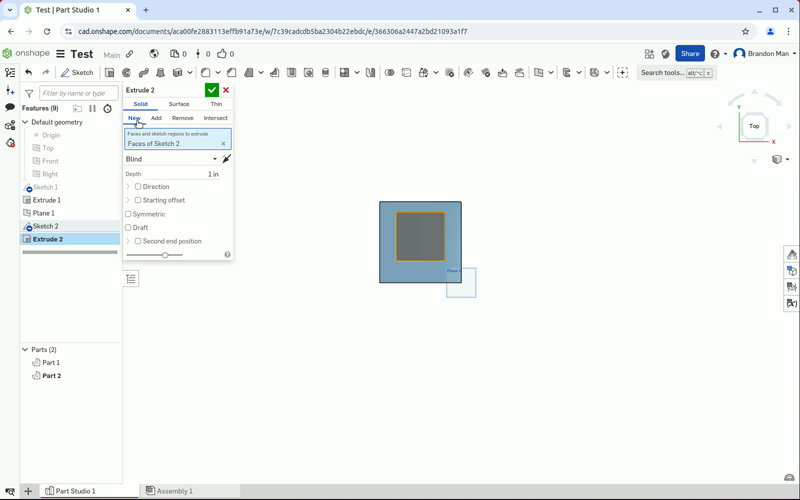
key(tab, 4)
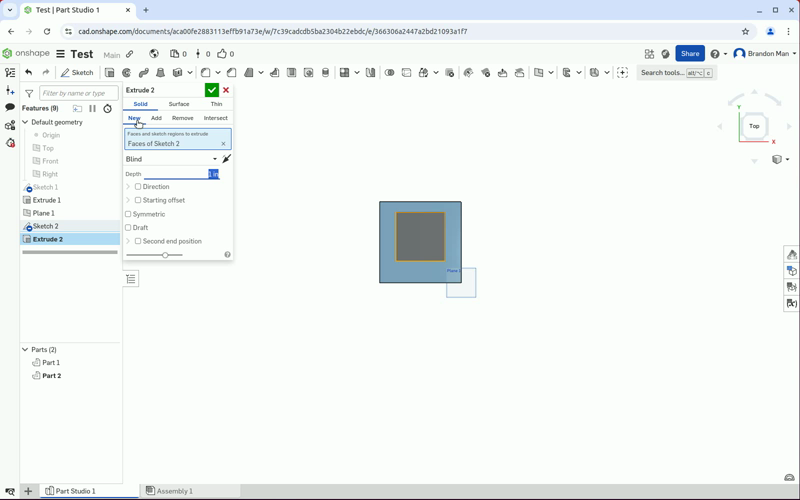
text(6.499)
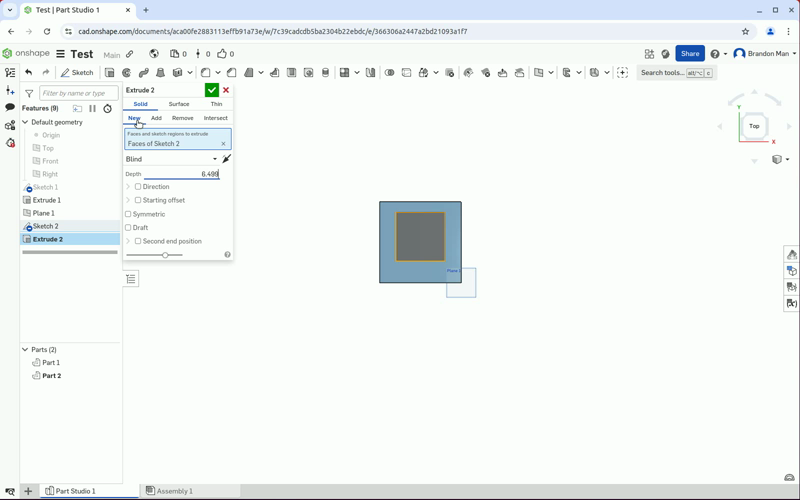
key(enter)
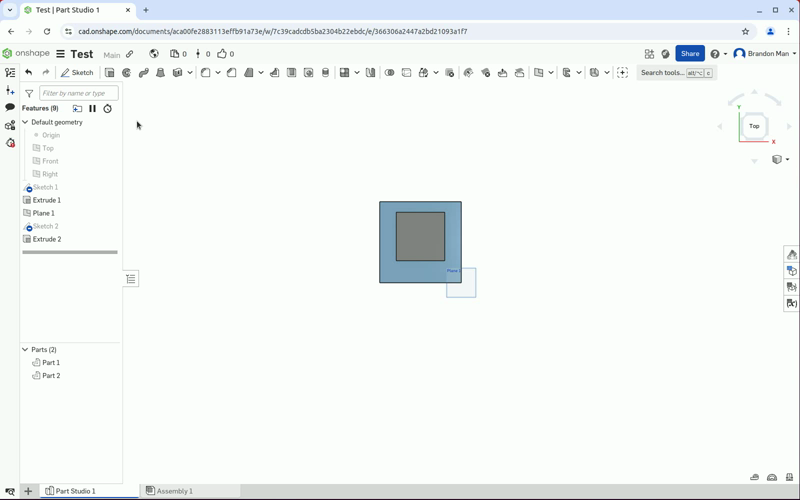
key(shift+h)
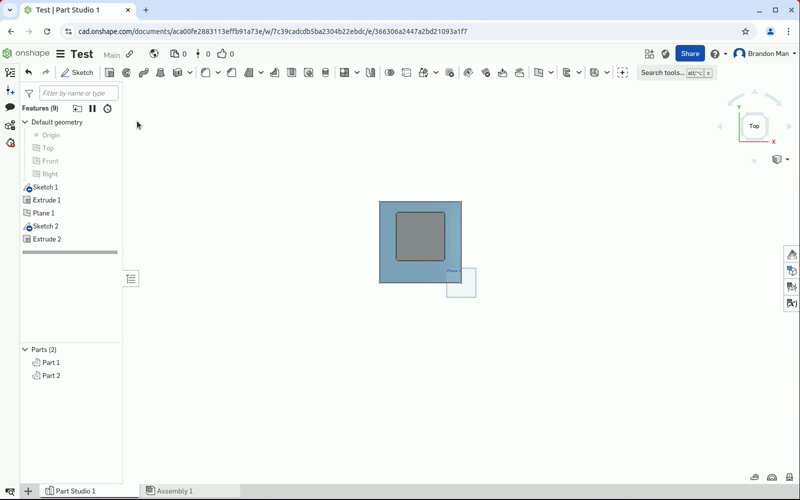
key(shift+h)
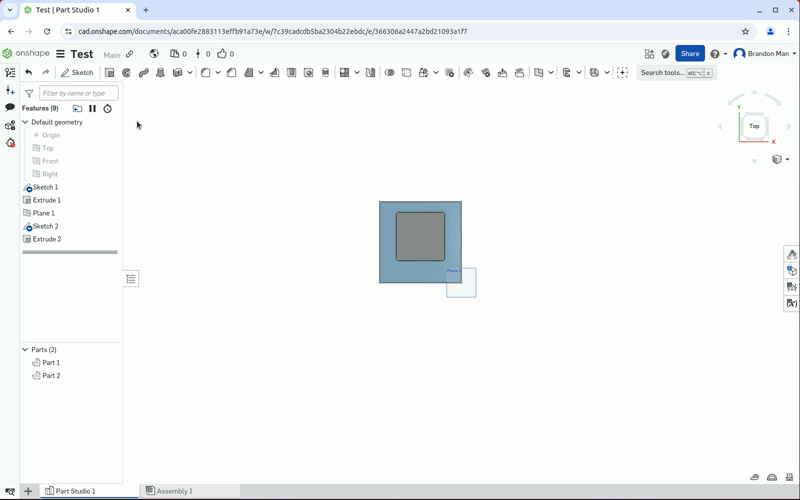
key(shift+7)
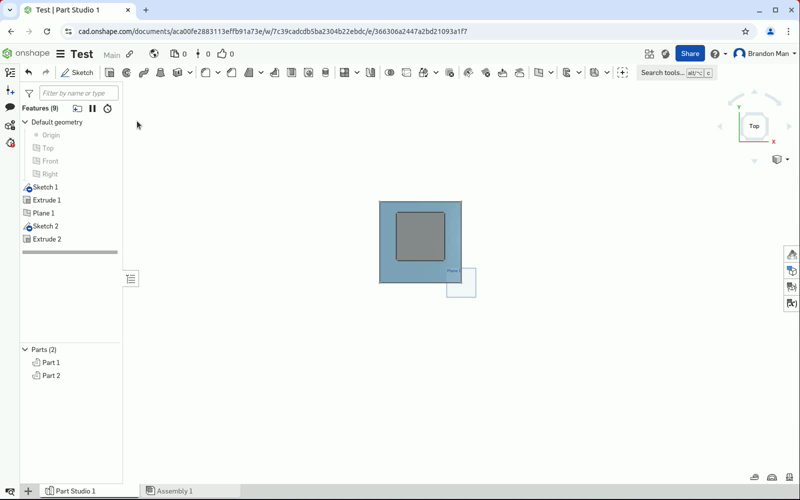
key(up, 3)
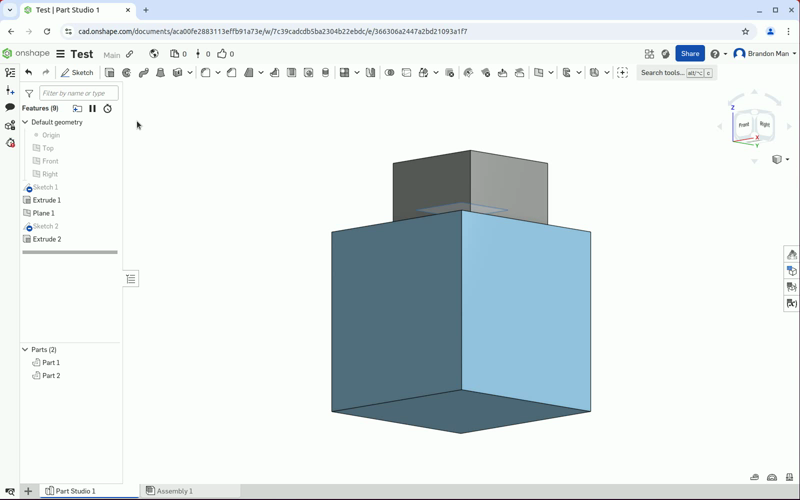
key(left, 3)
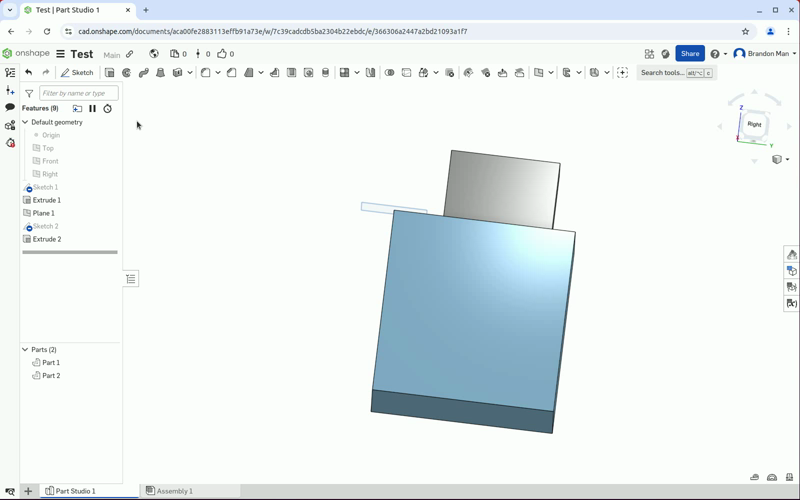
key(right, 3)
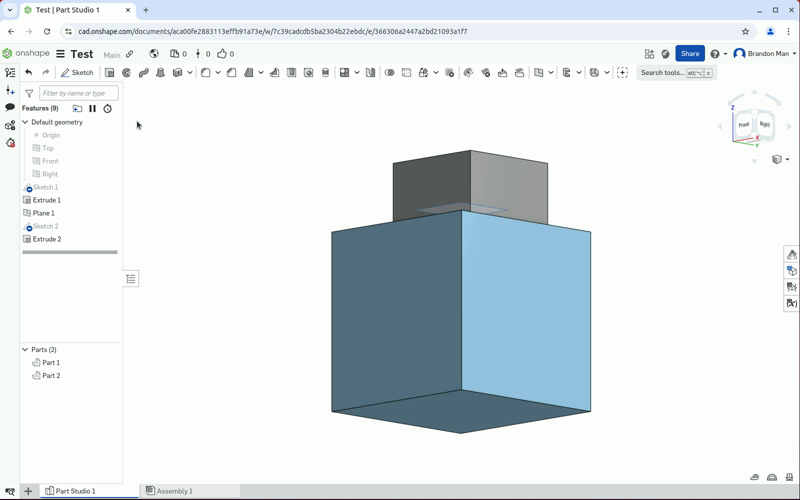
key(down, 3)
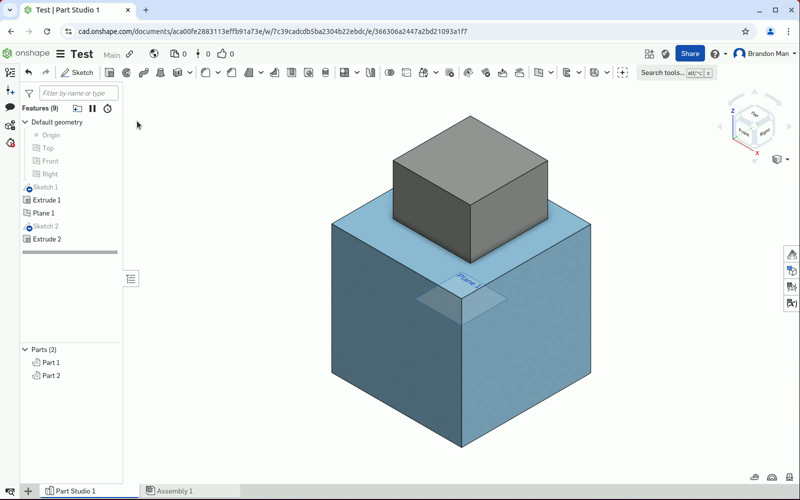
mouse_move(73, 189)
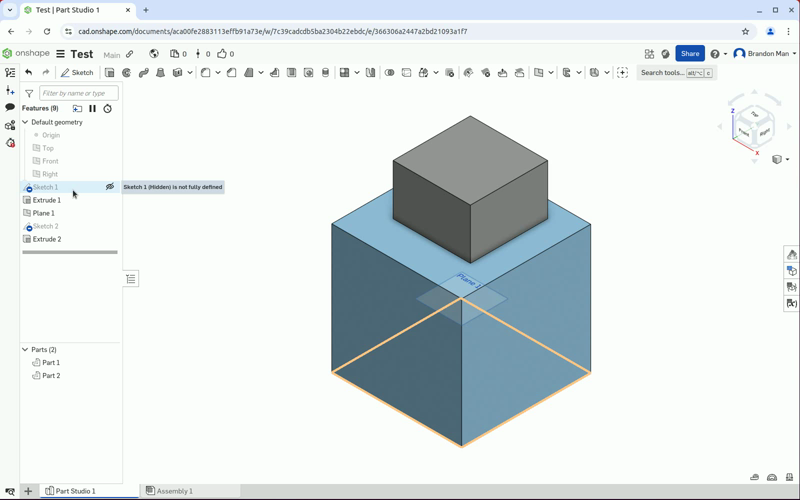
click(73, 189)